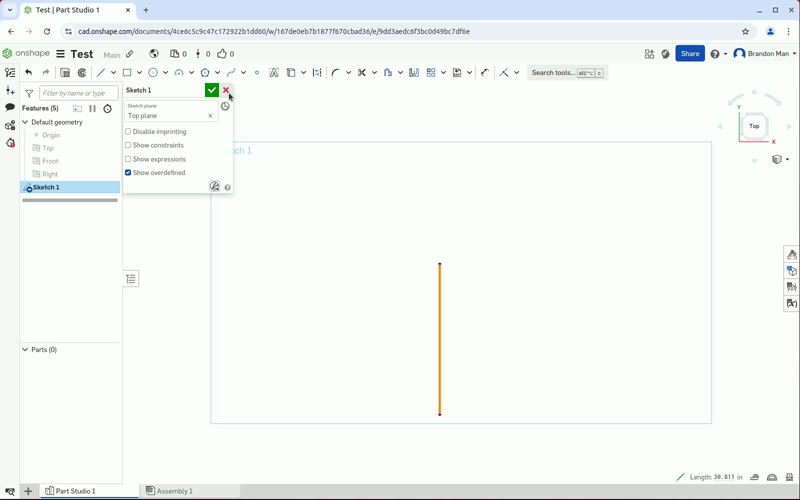
key(shift+h)
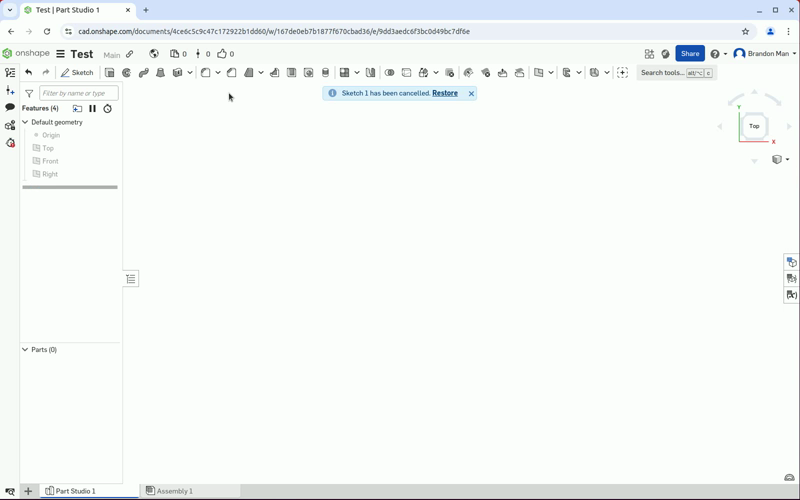
mouse_move(73, 352)
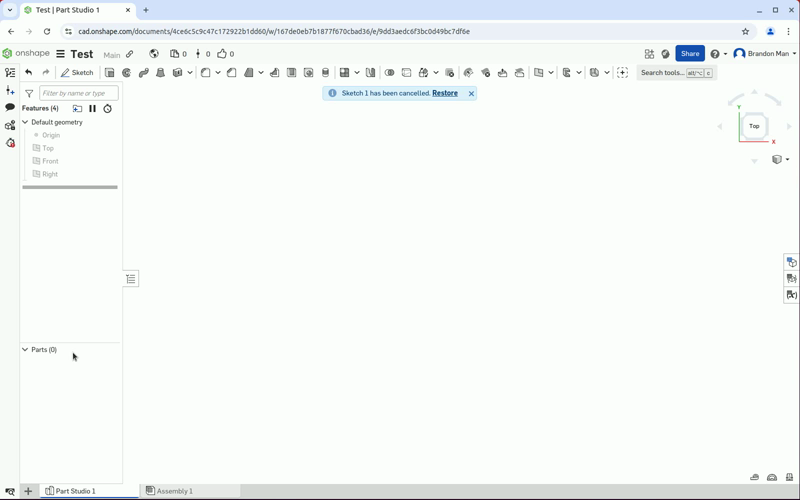
key(y)
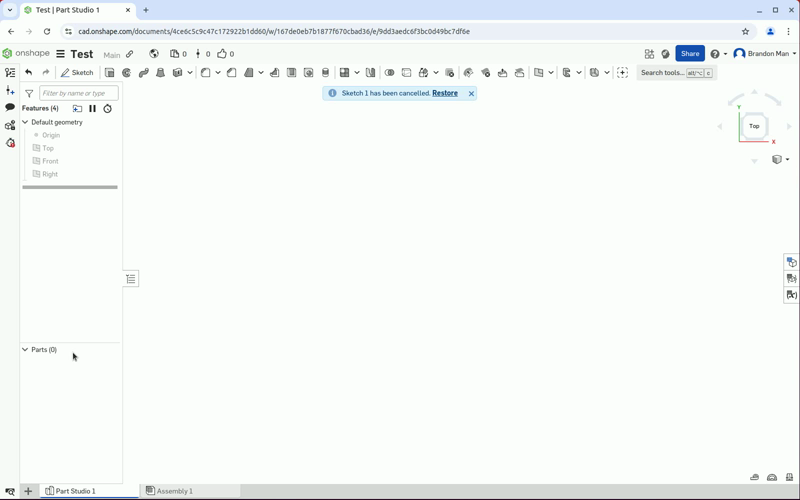
key(shift+p)
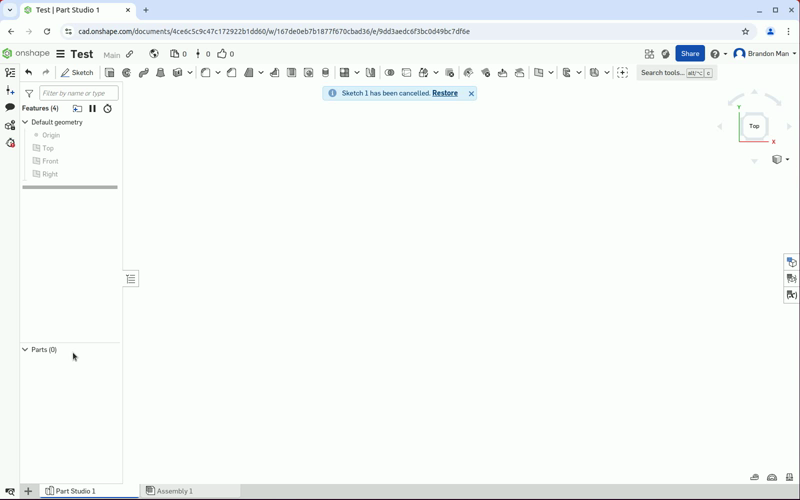
key(space)
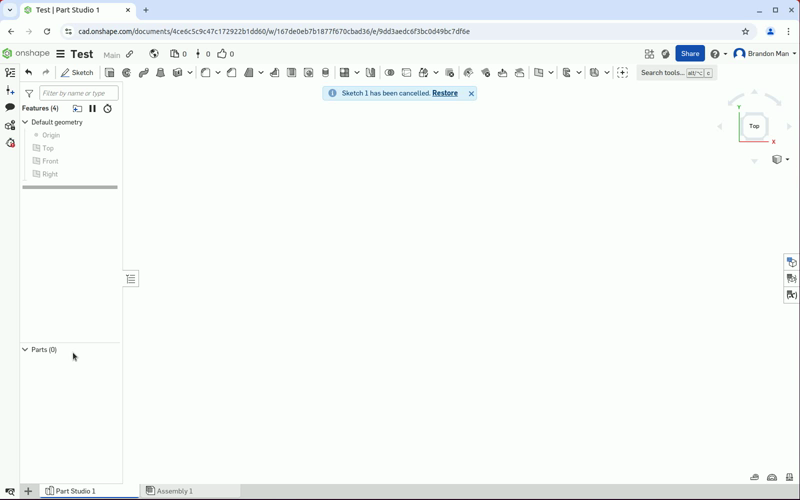
key_down(shift)
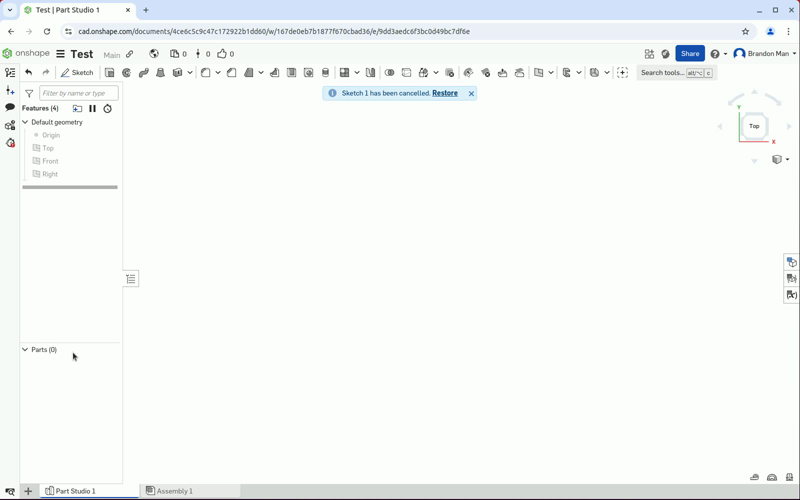
key(up)
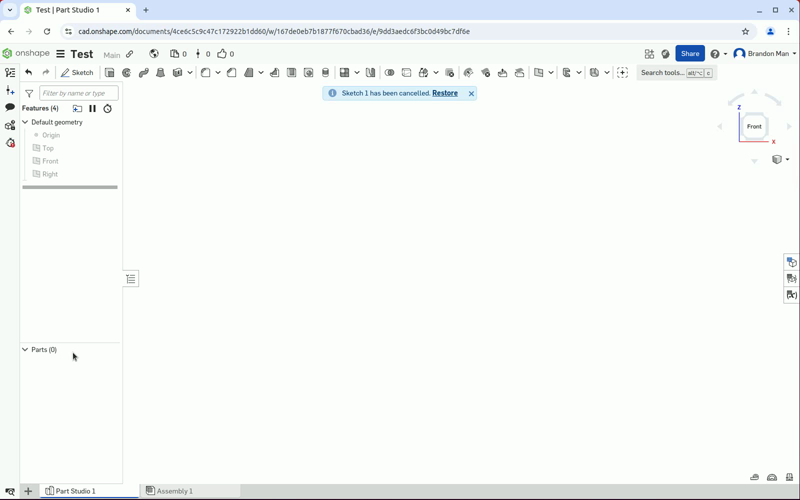
key_up(shift)
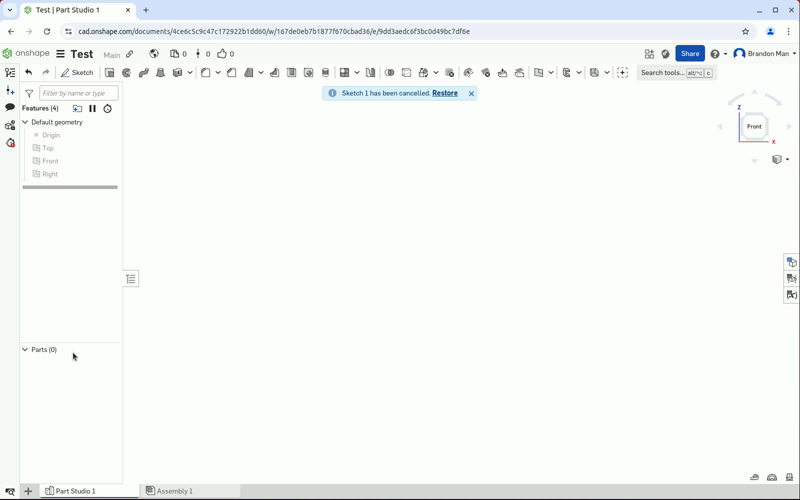
mouse_move(73, 352)
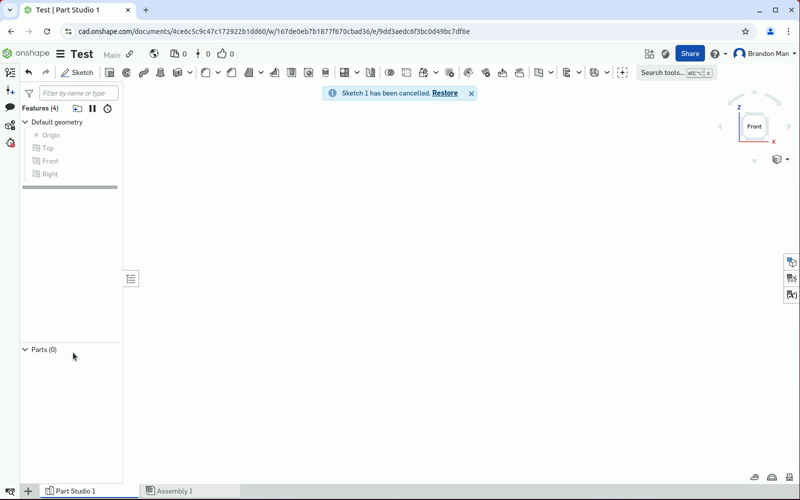
key(shift+y)
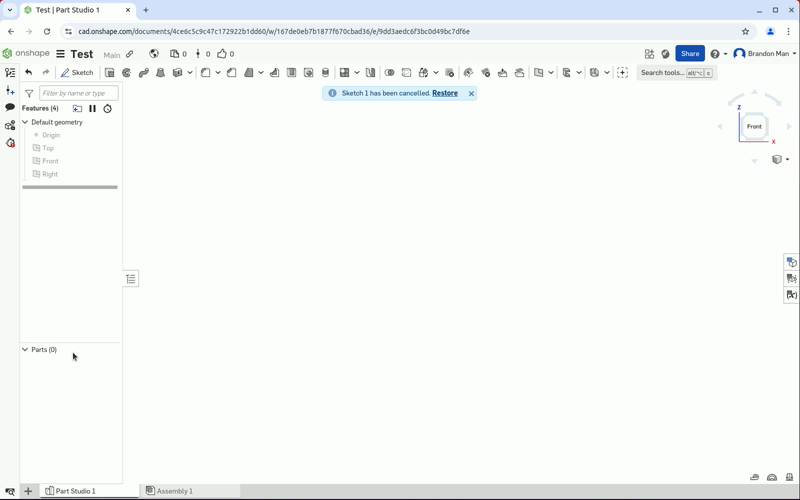
key(shift+s)
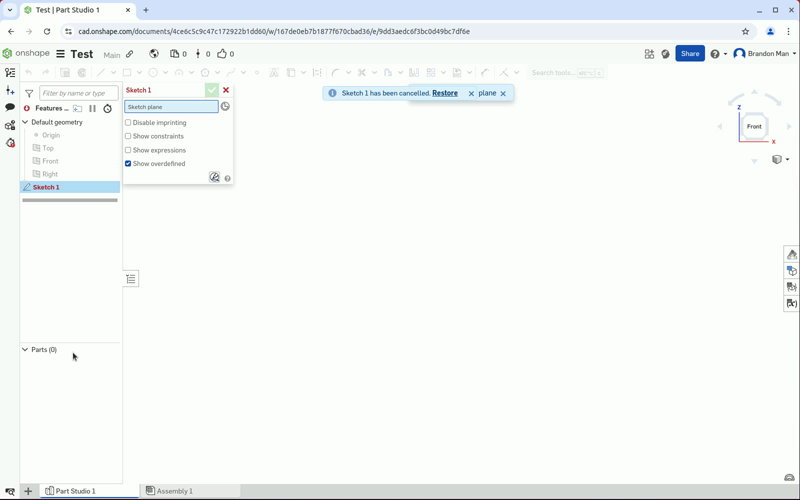
mouse_move(73, 163)
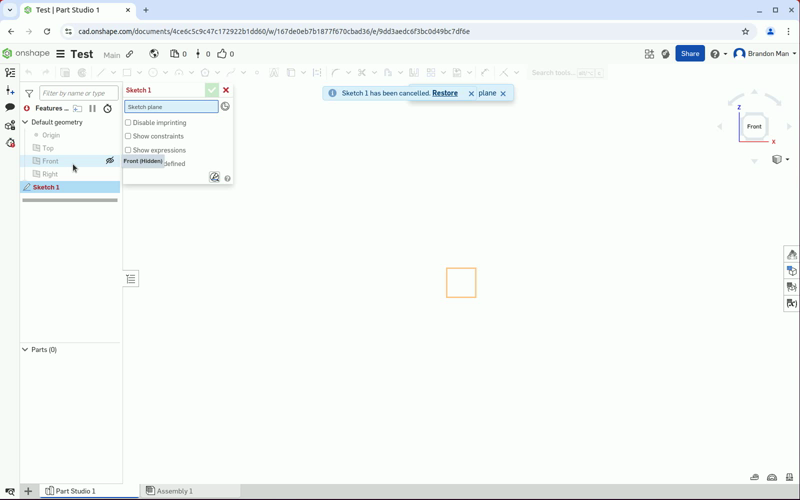
click(73, 163)
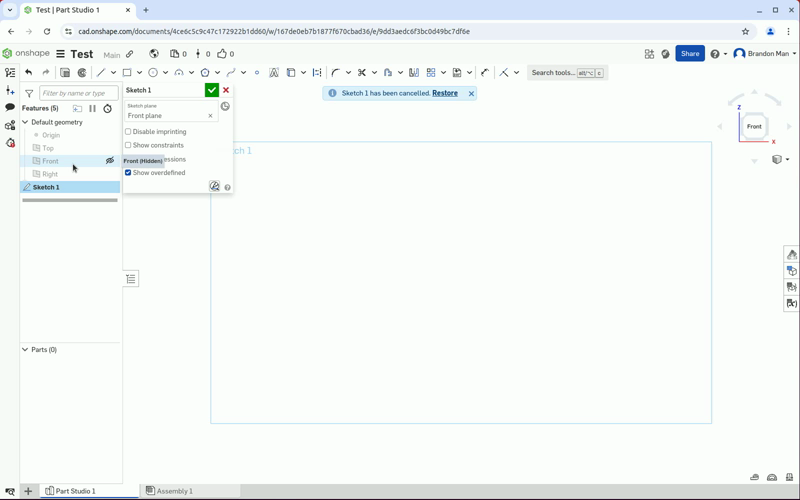
mouse_move(73, 352)
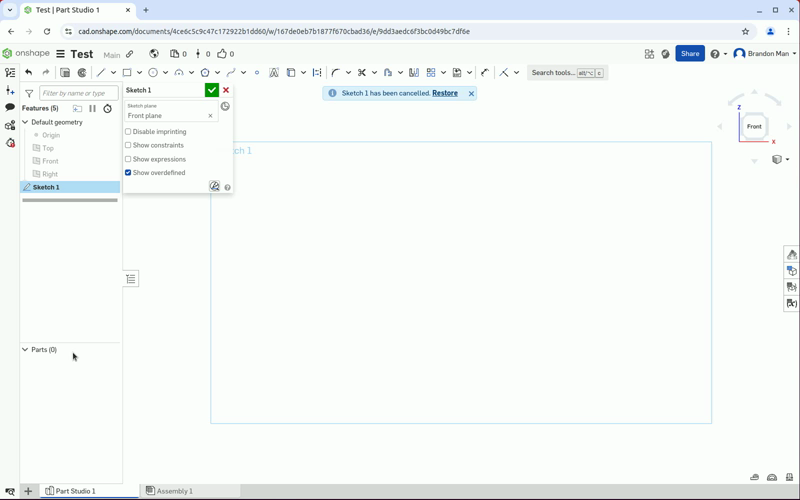
key(y)
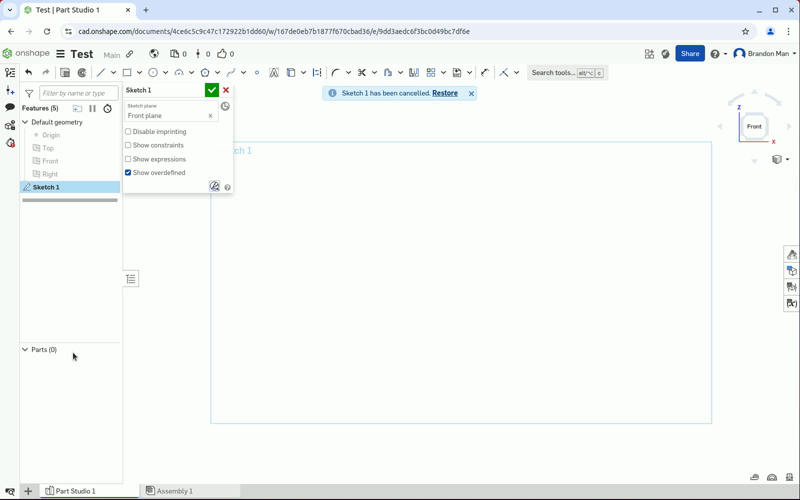
key(l)
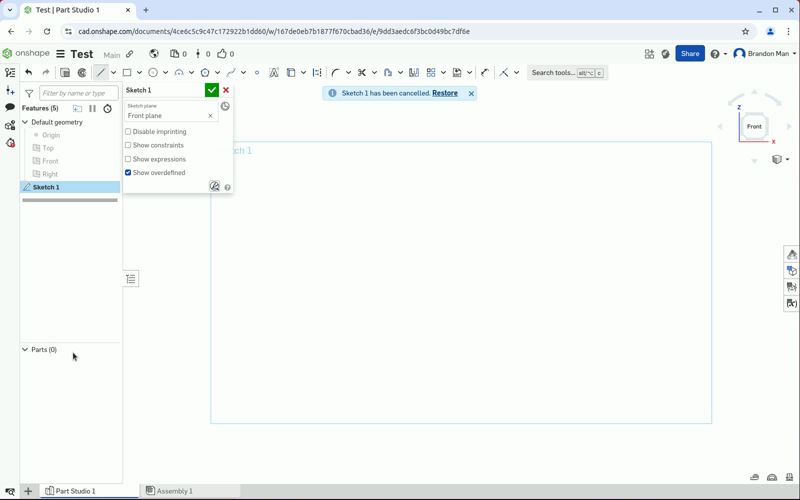
key_down(shift)
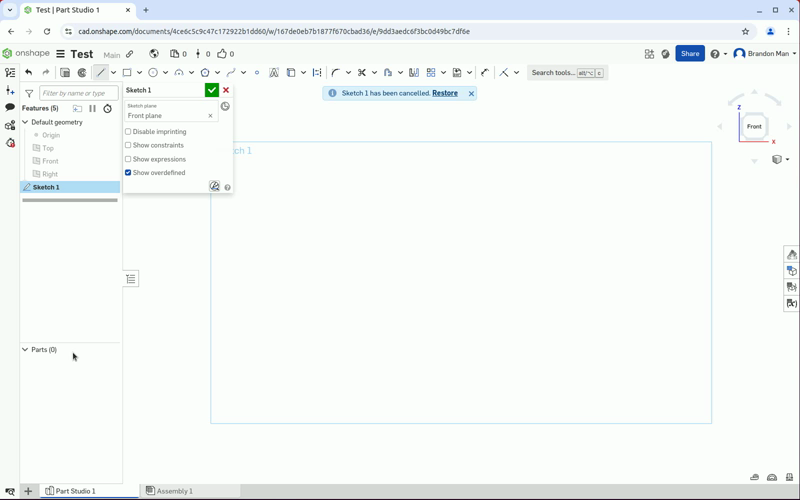
mouse_move(388, 357)
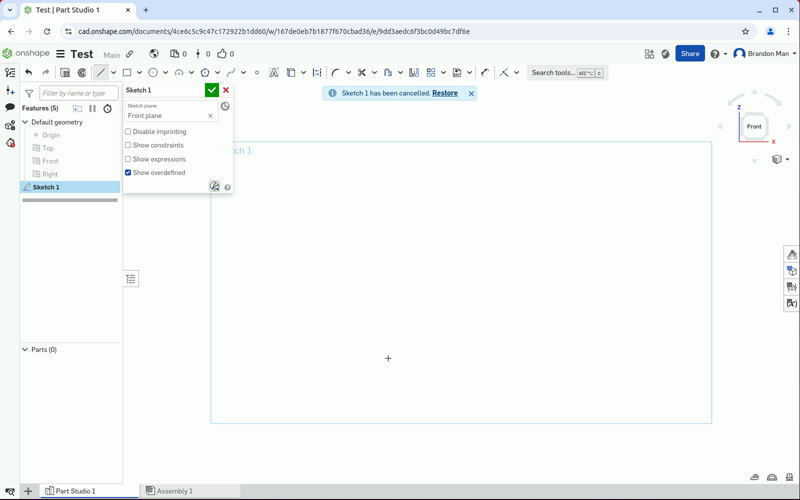
click(388, 357)
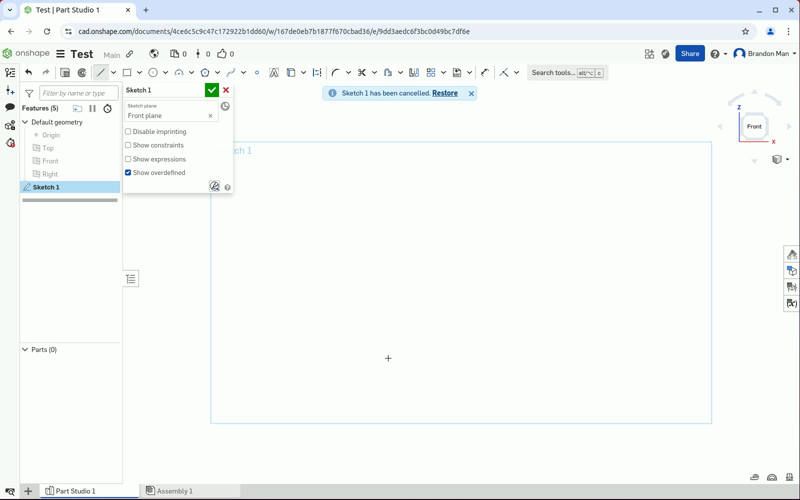
key_up(shift)
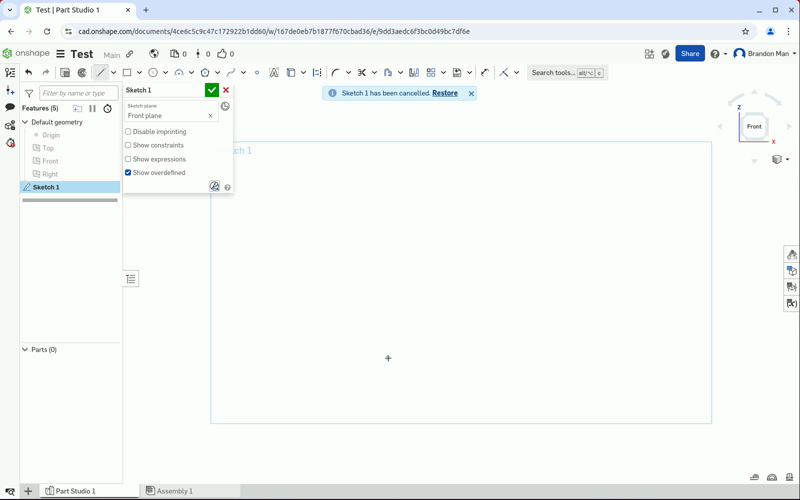
key_down(shift)
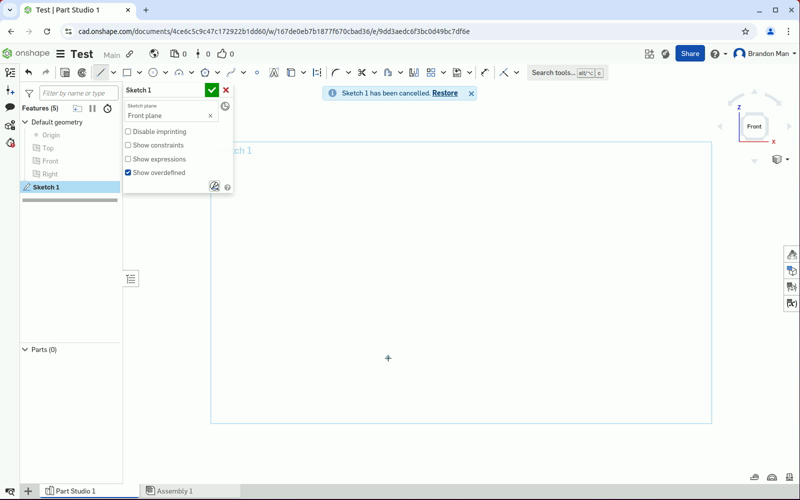
mouse_move(533, 357)
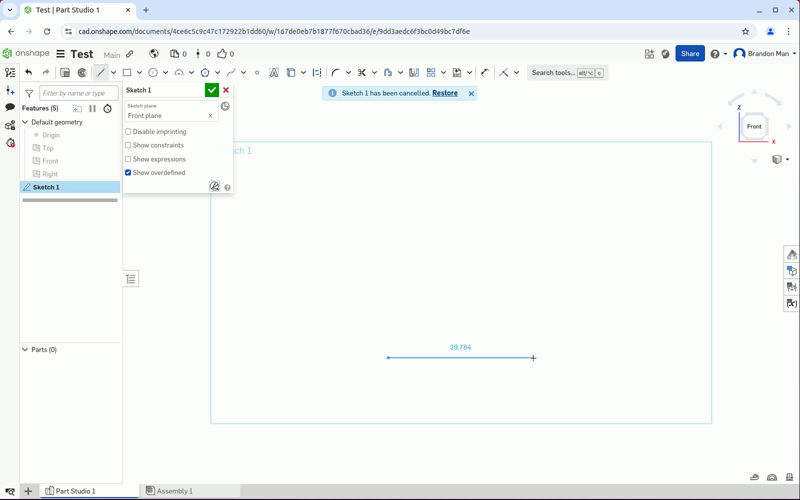
click(533, 357)
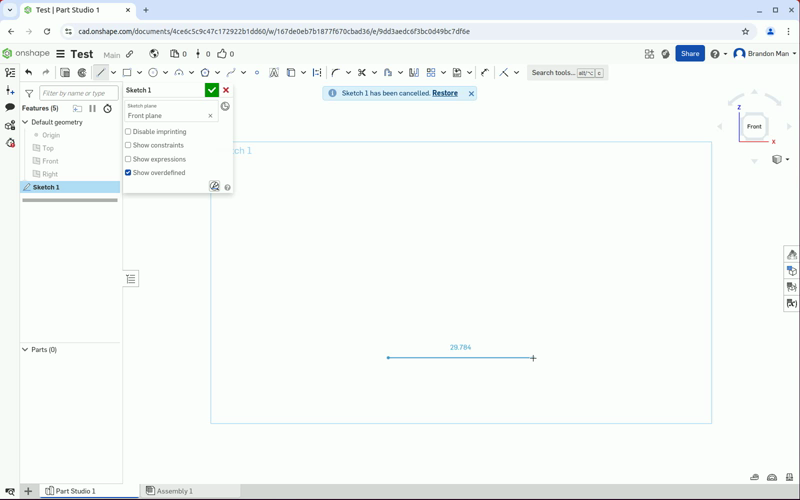
key_up(shift)
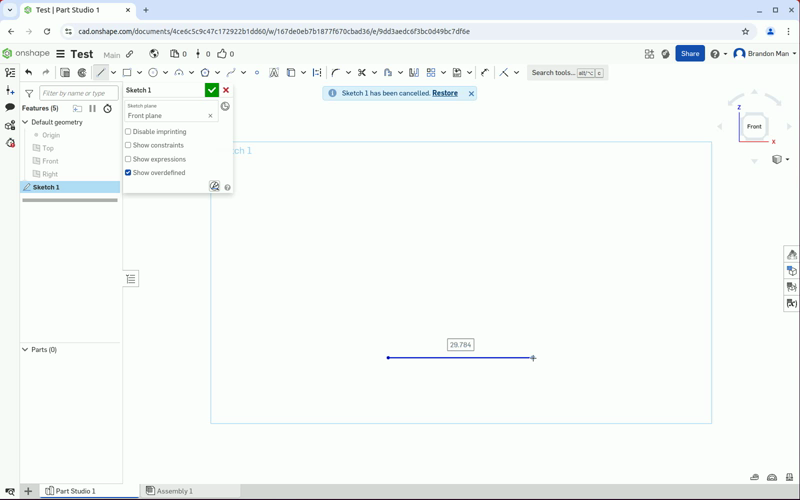
key_down(shift)
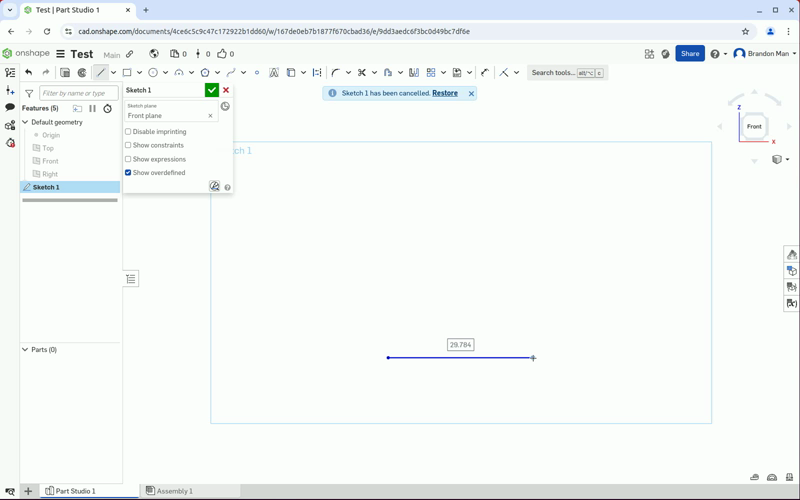
mouse_move(533, 208)
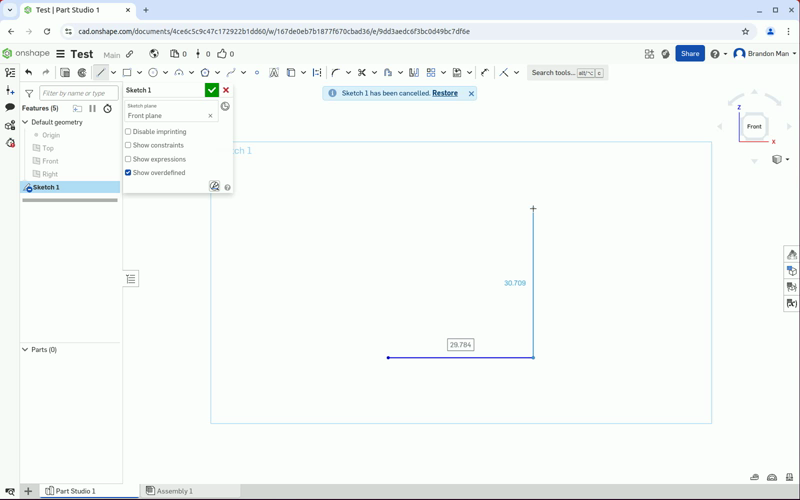
click(533, 208)
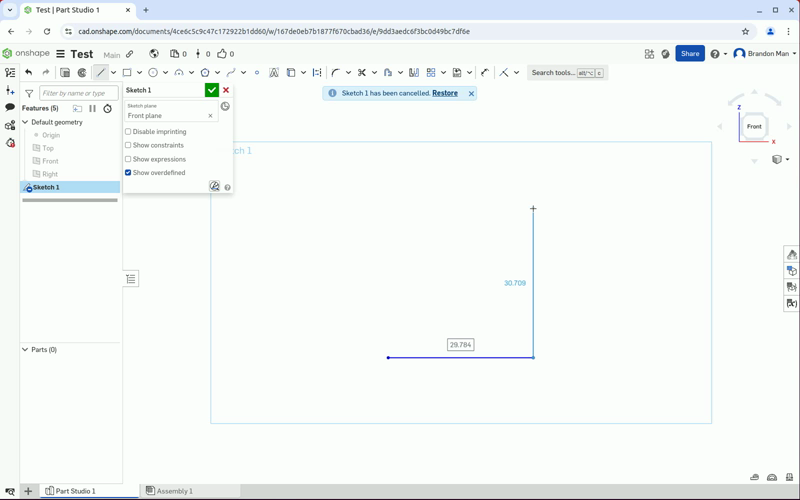
key_up(shift)
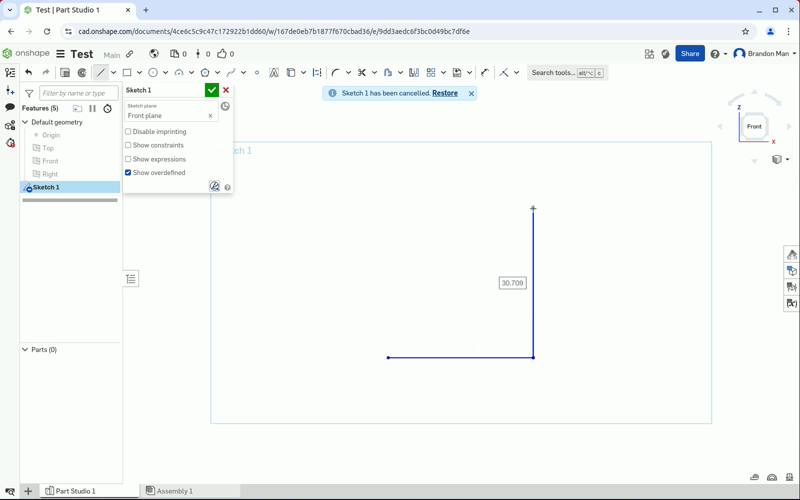
key_down(shift)
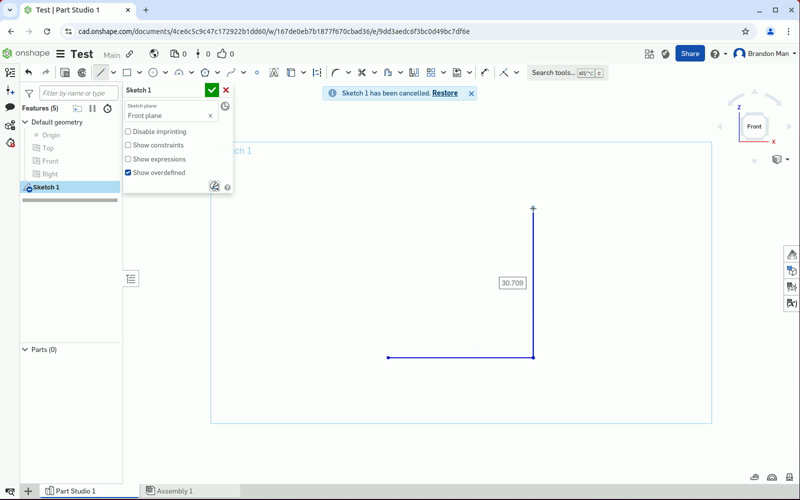
mouse_move(388, 208)
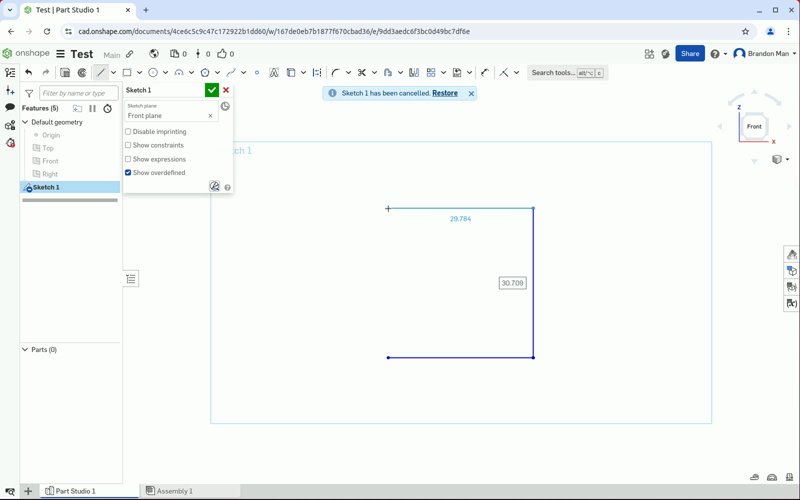
click(388, 208)
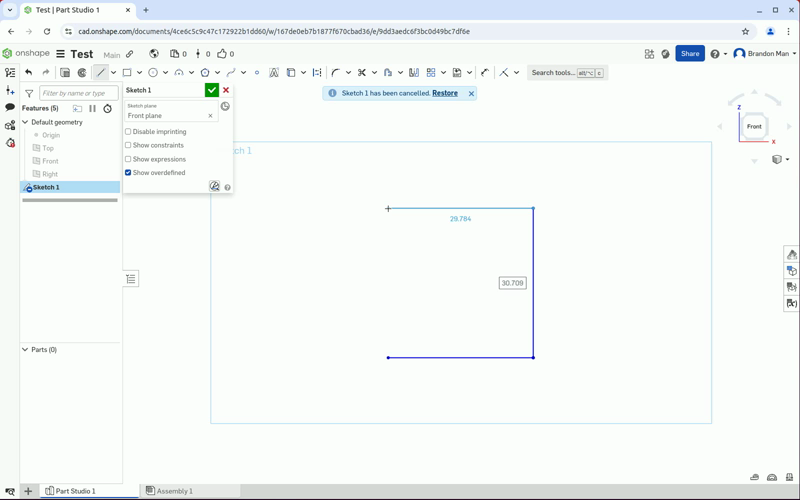
key_up(shift)
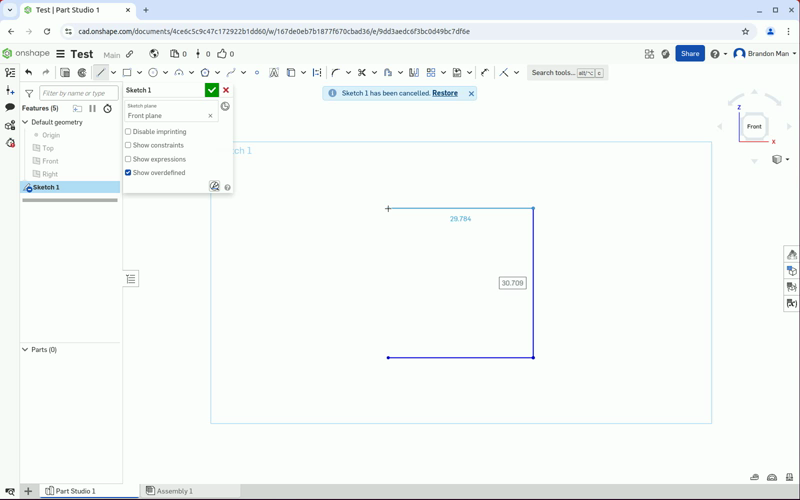
key_down(shift)
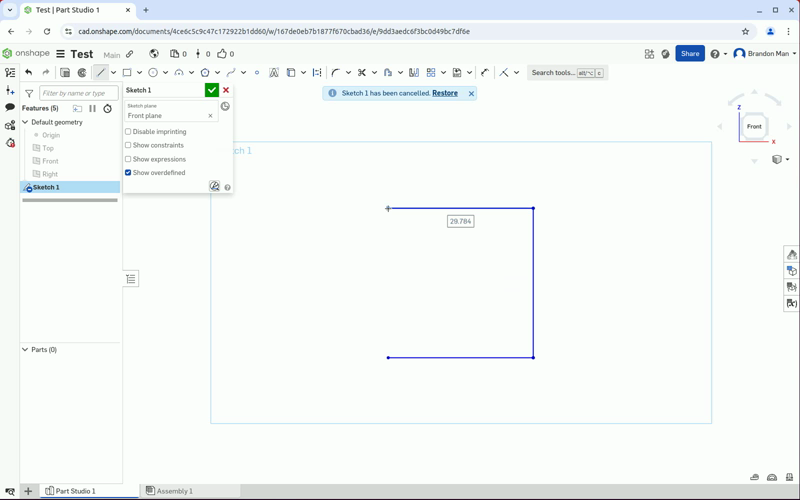
mouse_move(388, 357)
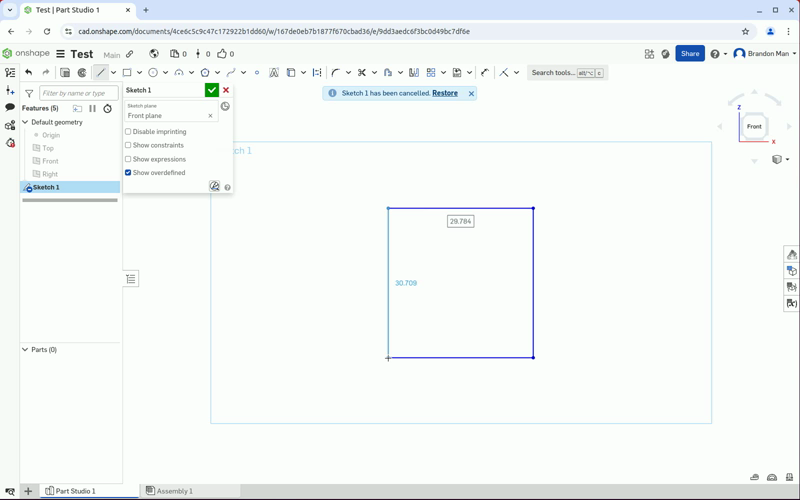
key_up(shift)
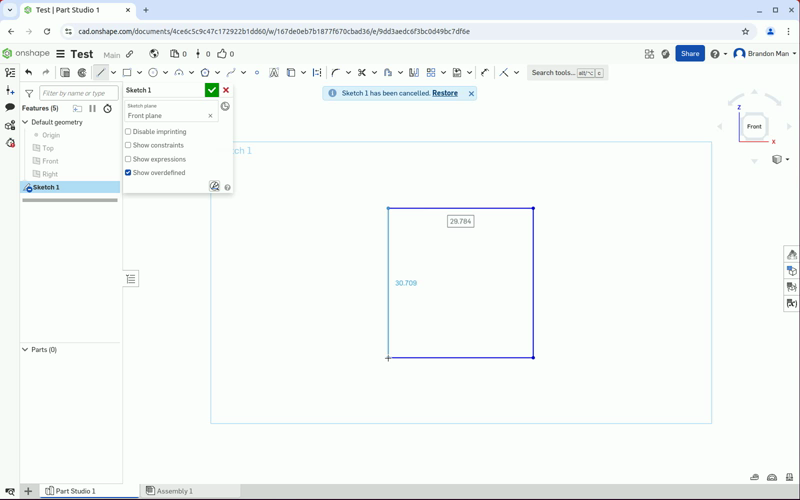
click(388, 357)
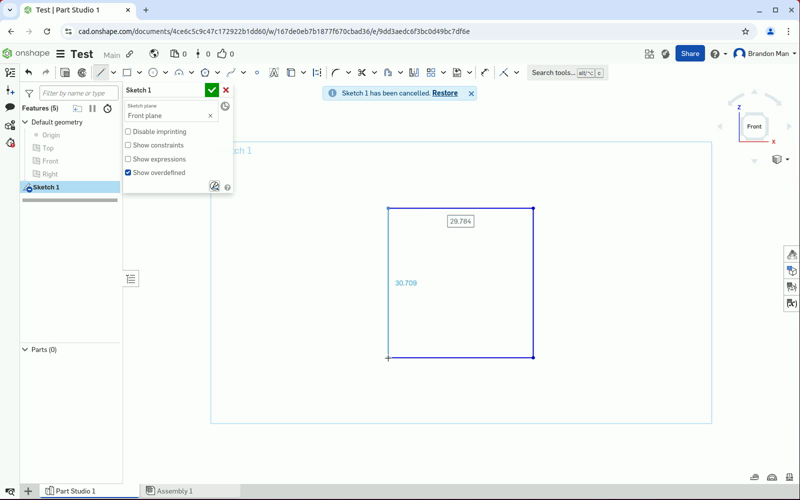
key(esc)
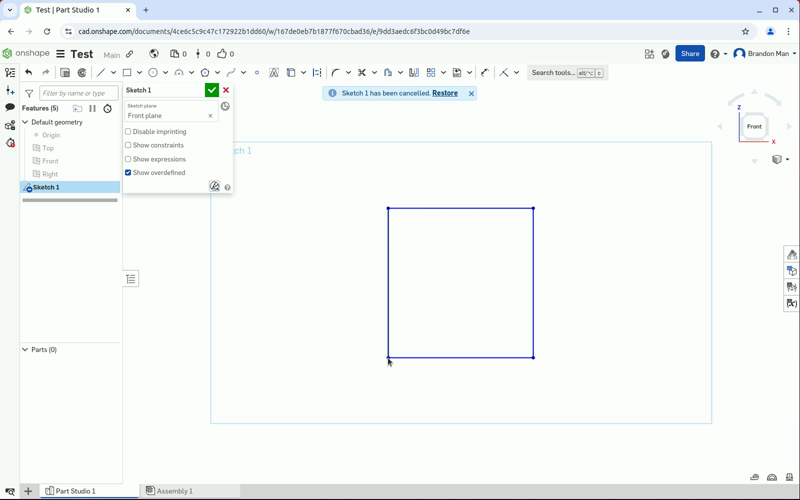
mouse_move(517, 236)
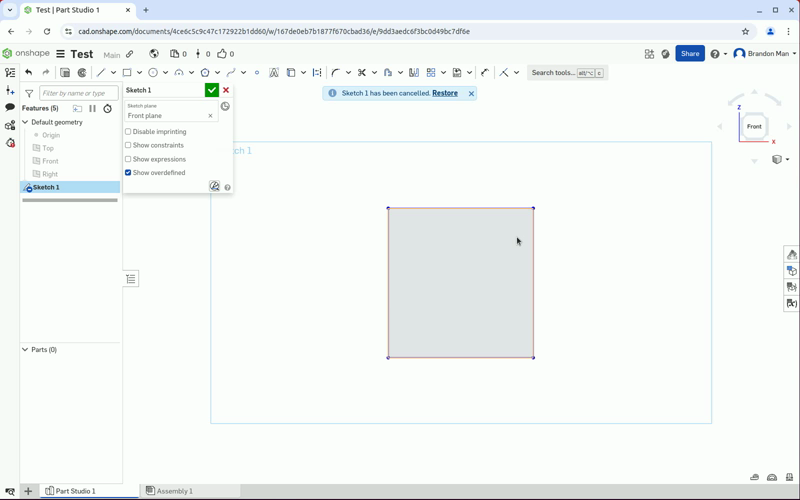
click(517, 236)
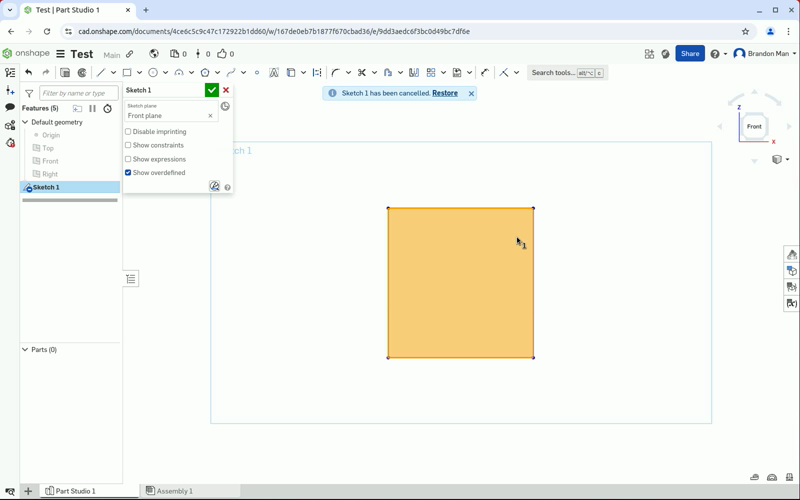
mouse_move(73, 352)
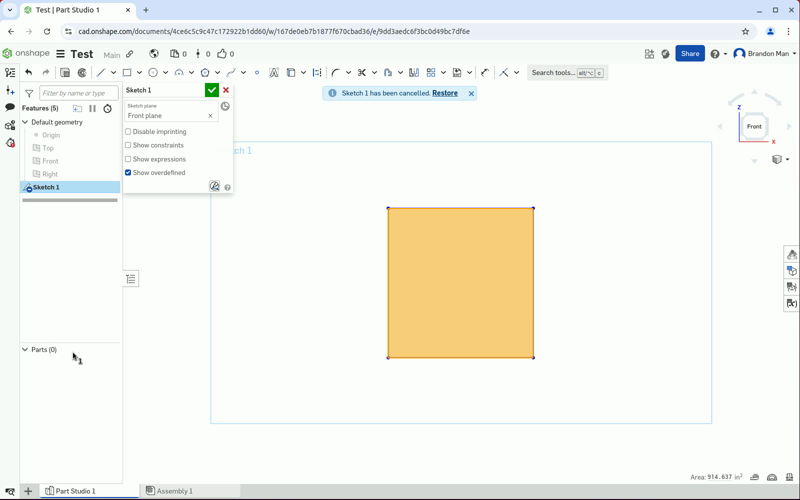
key(shift+y)
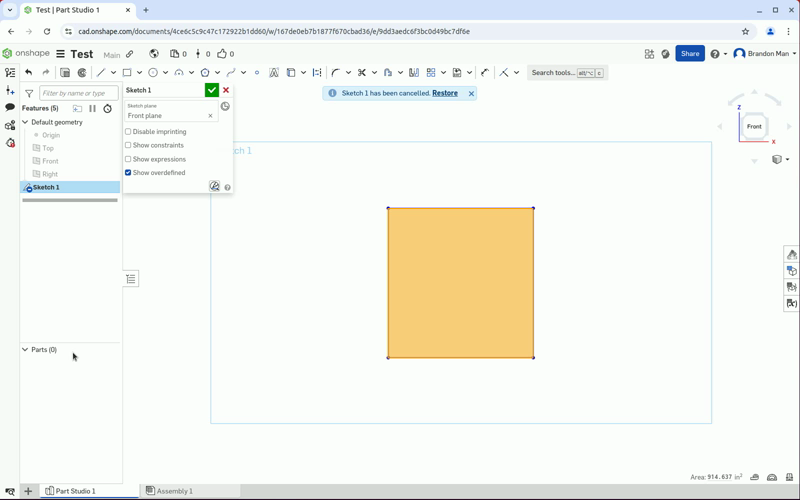
key(shift+e)
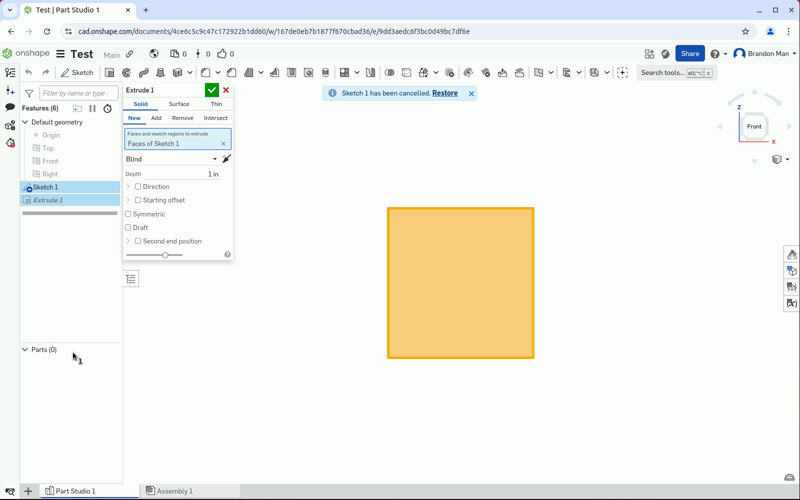
mouse_move(143, 106)
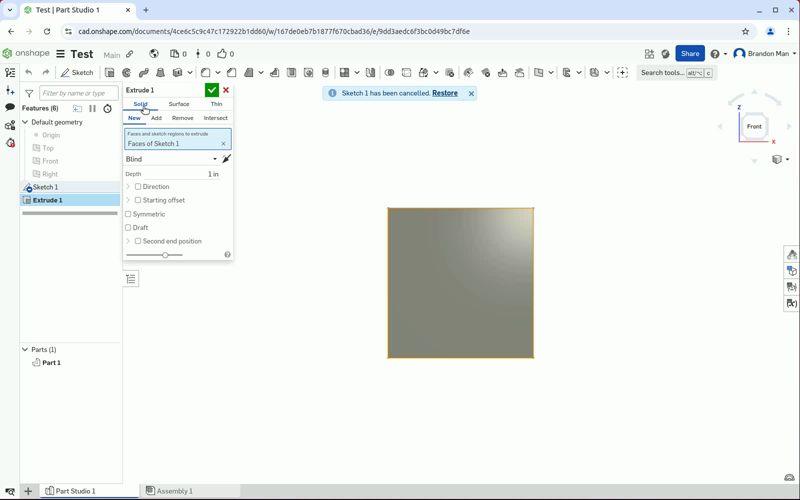
click(143, 106)
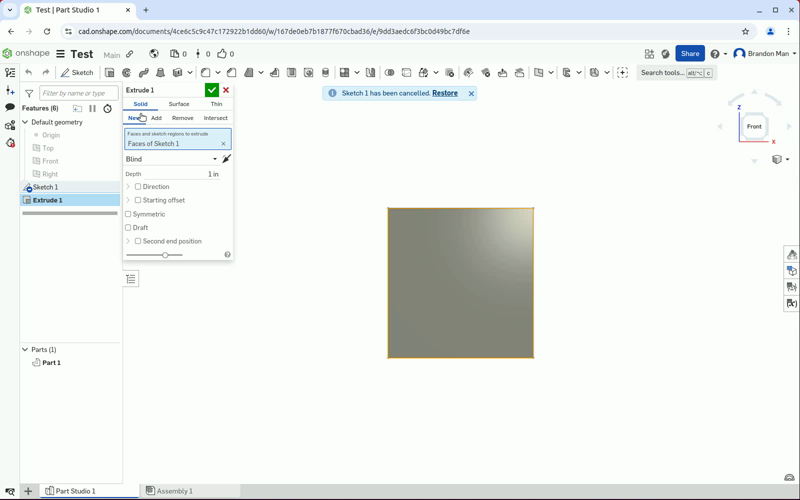
mouse_move(137, 120)
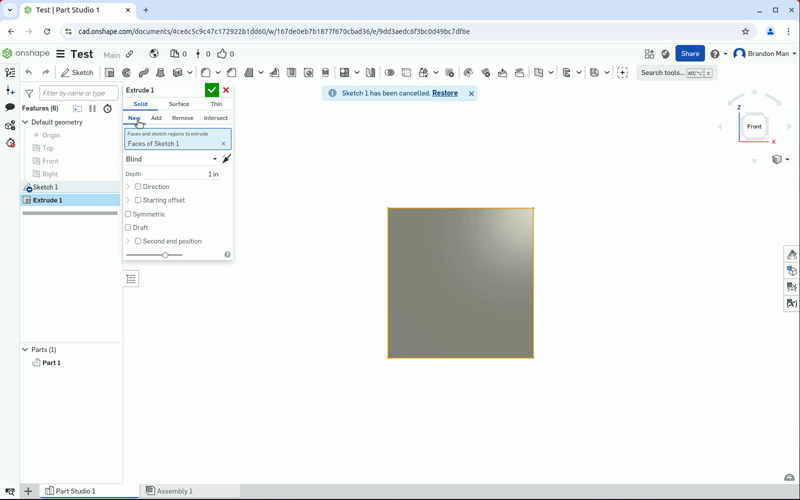
click(137, 120)
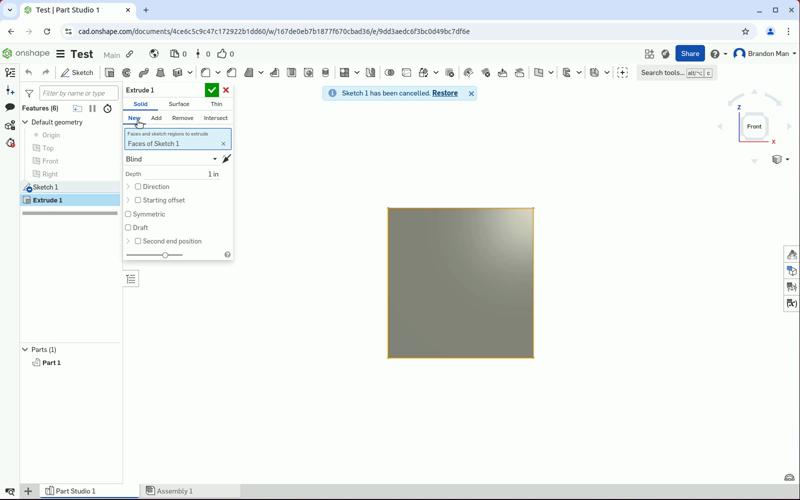
key(tab, 4)
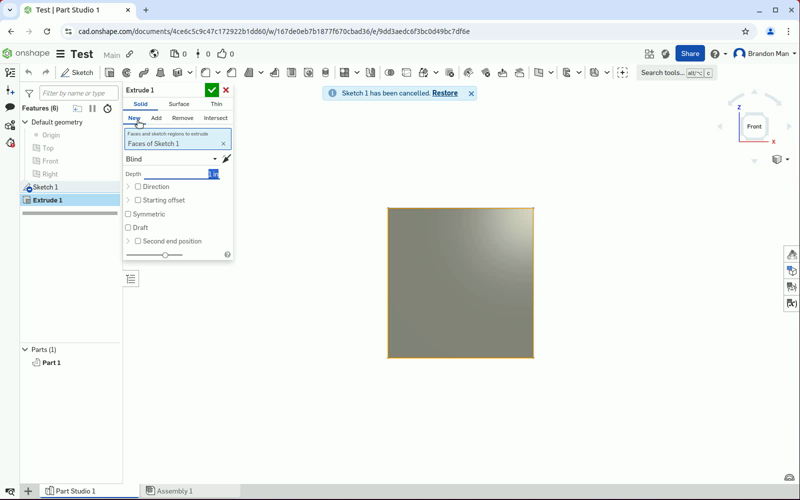
text(46.216)
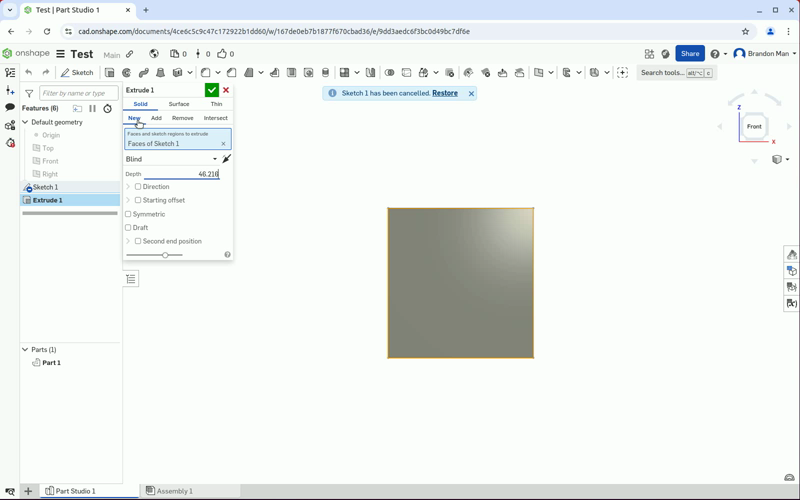
key(tab, 3)
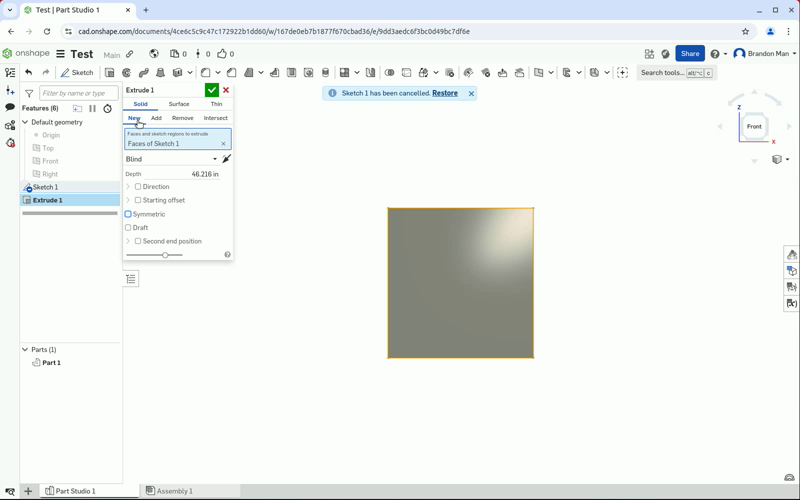
key(space)
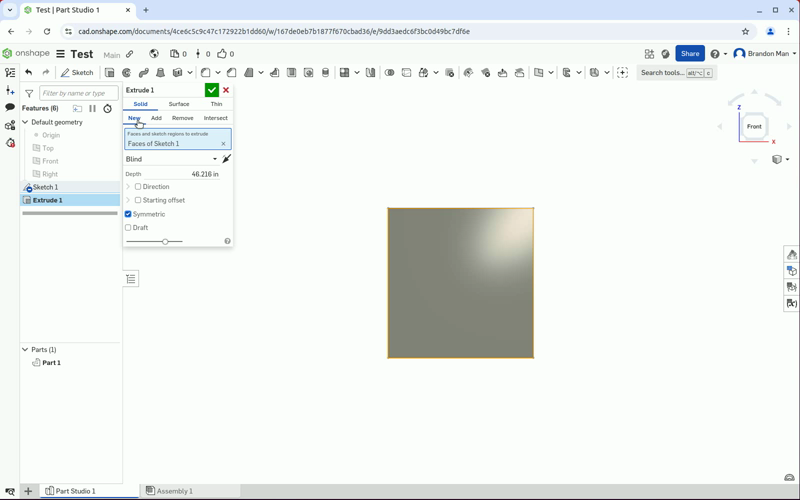
key(enter)
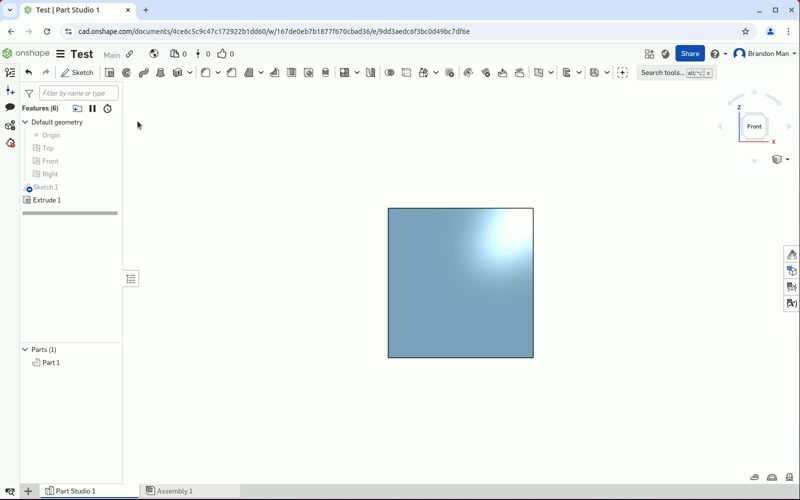
key(shift+h)
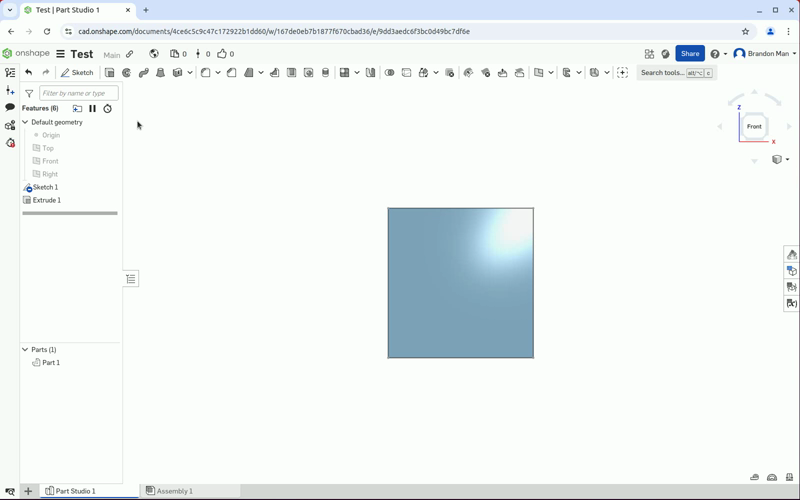
key(shift+h)
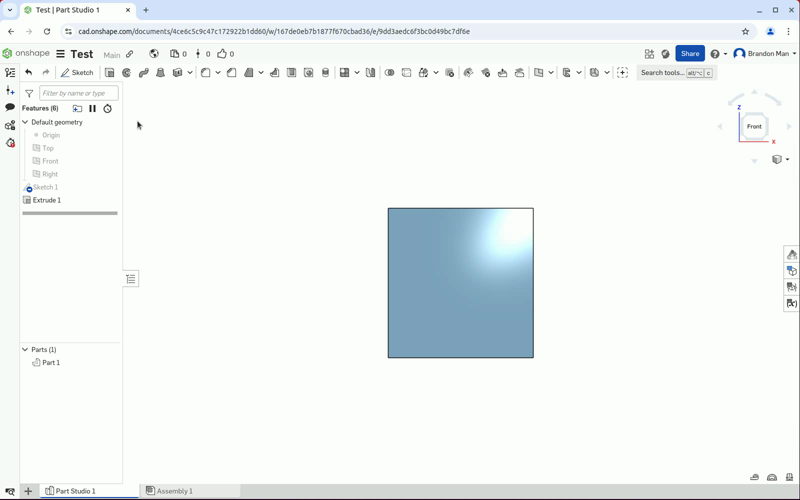
mouse_move(73, 189)
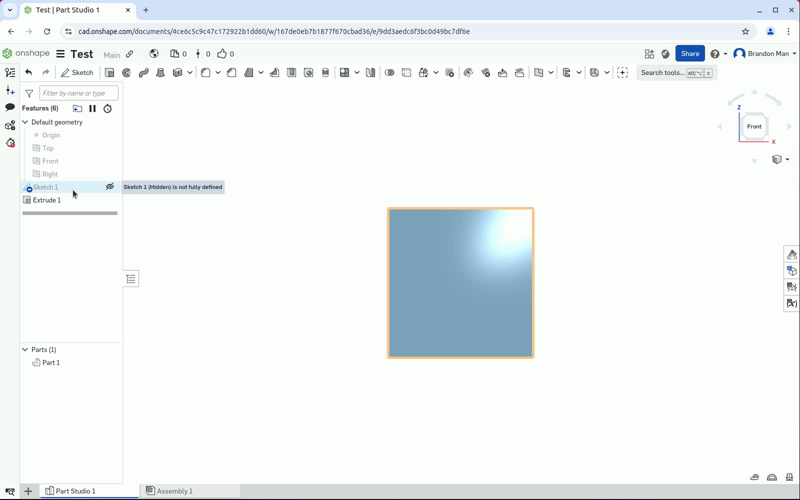
click(73, 189)
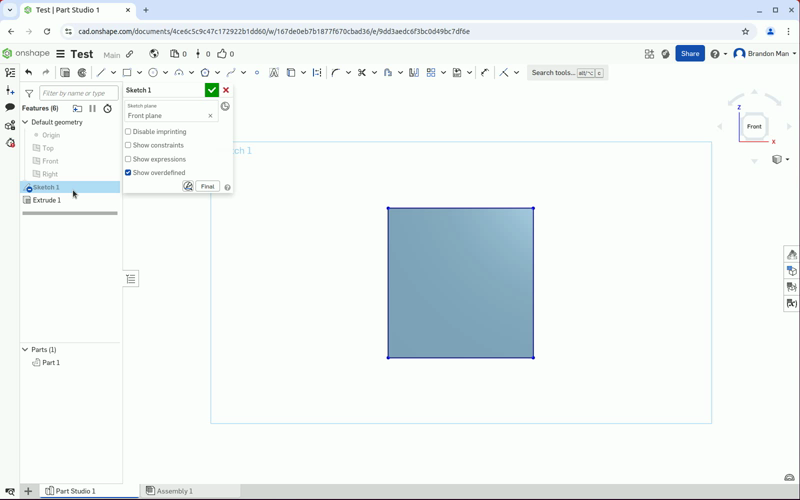
mouse_move(229, 92)
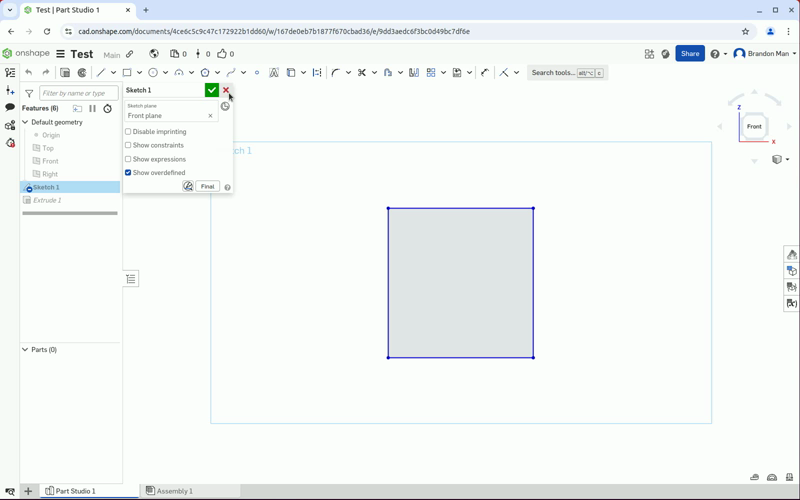
click(229, 92)
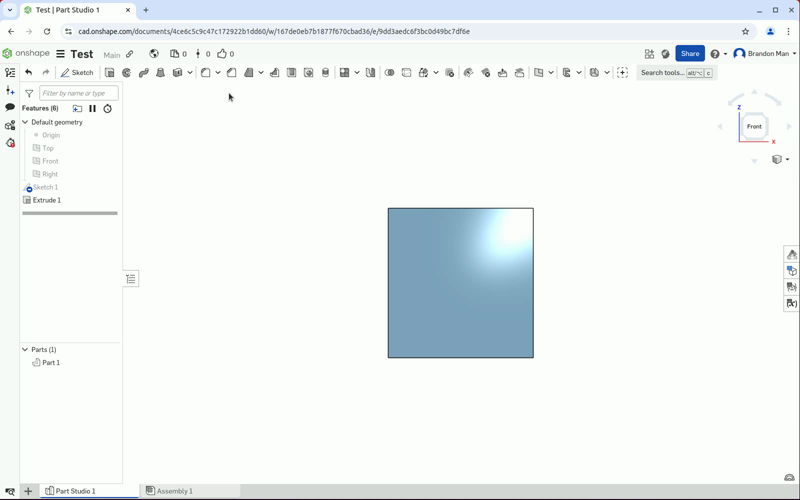
mouse_move(73, 352)
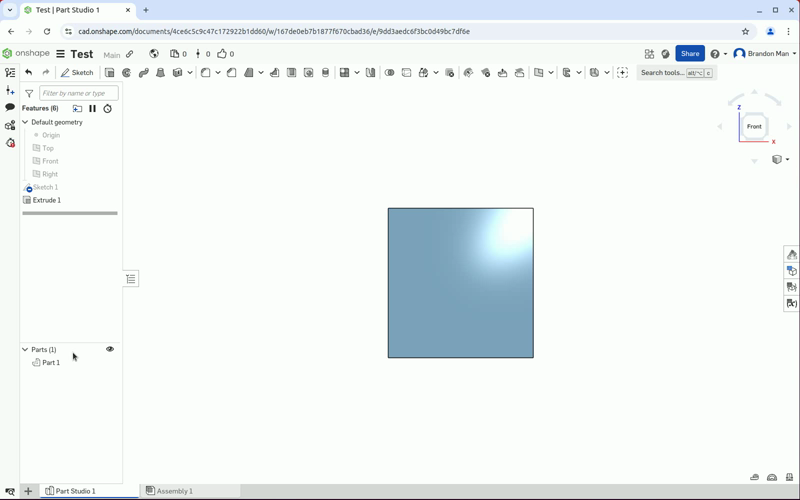
key(y)
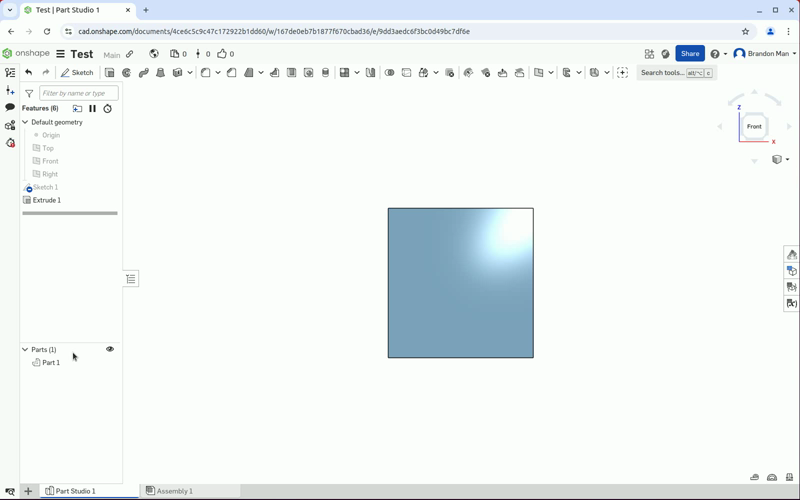
key(shift+p)
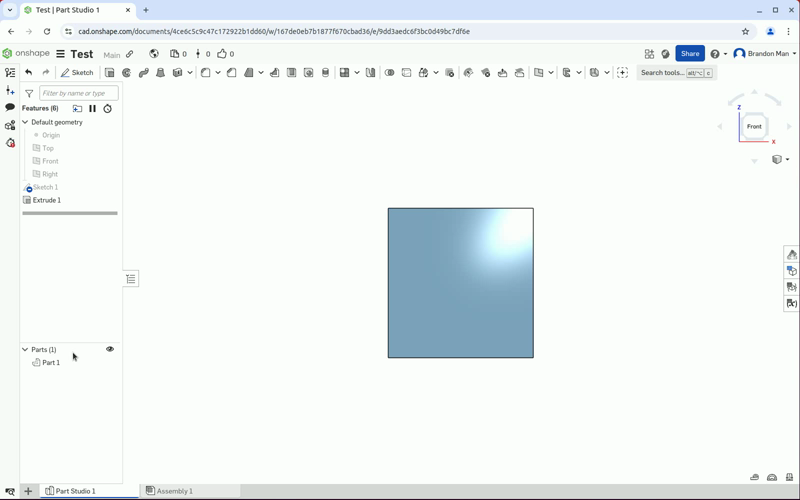
key(space)
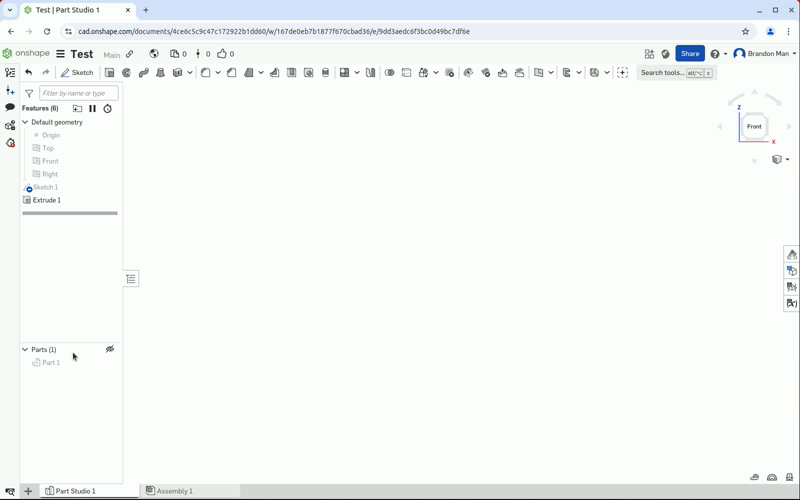
key_down(shift)
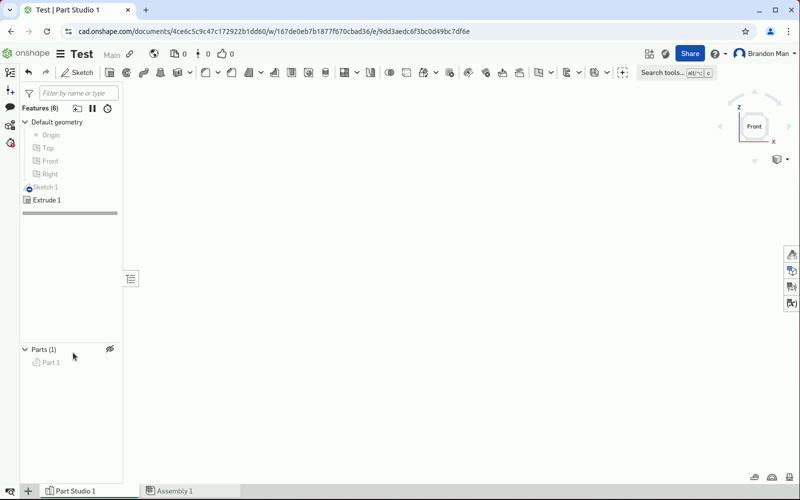
key(down)
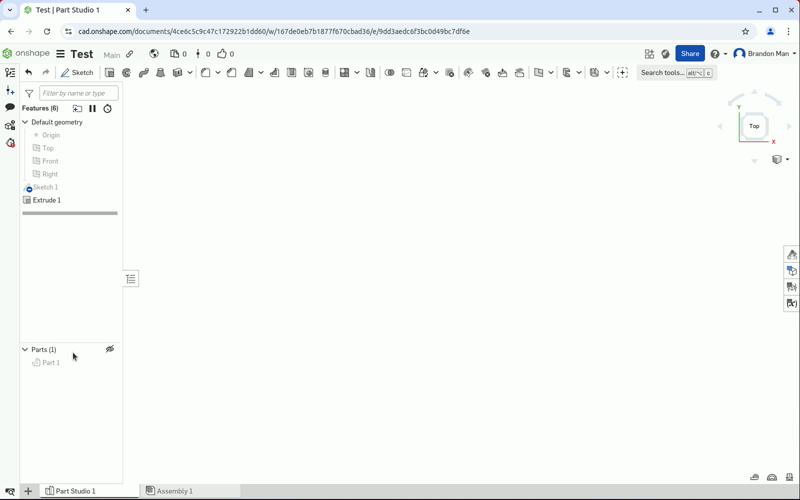
key_up(shift)
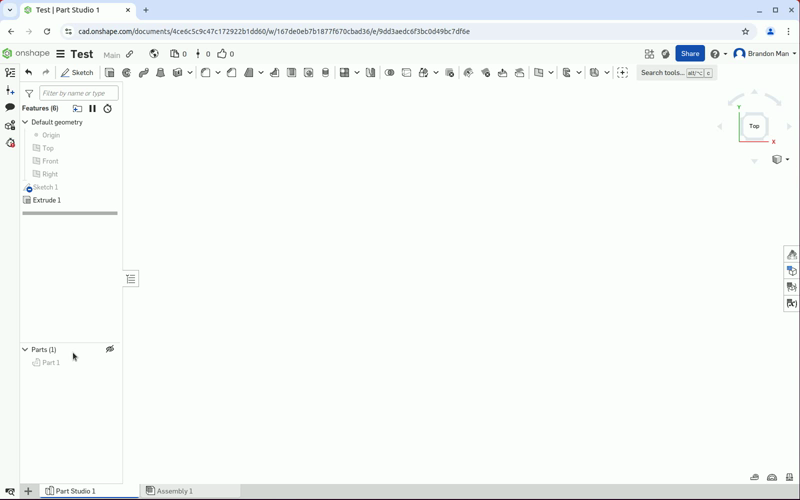
mouse_move(73, 352)
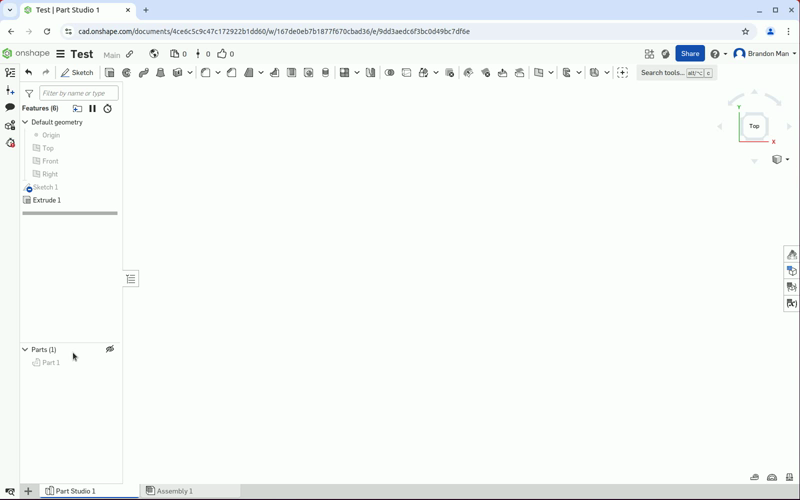
key(shift+y)
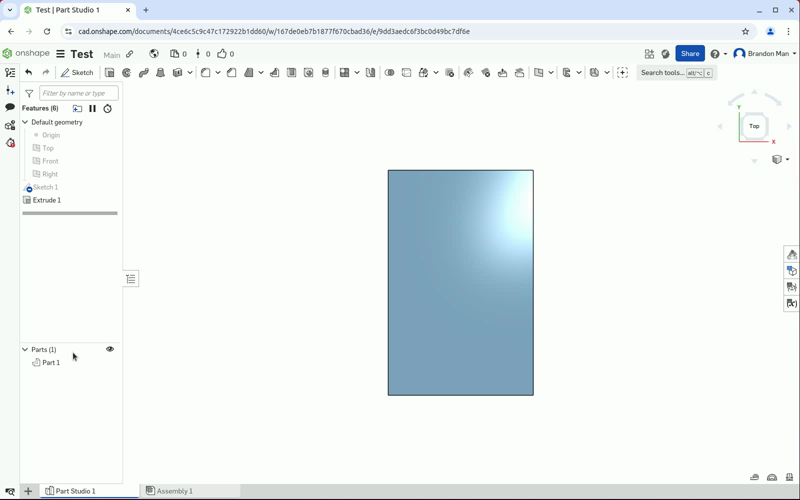
mouse_move(541, 75)
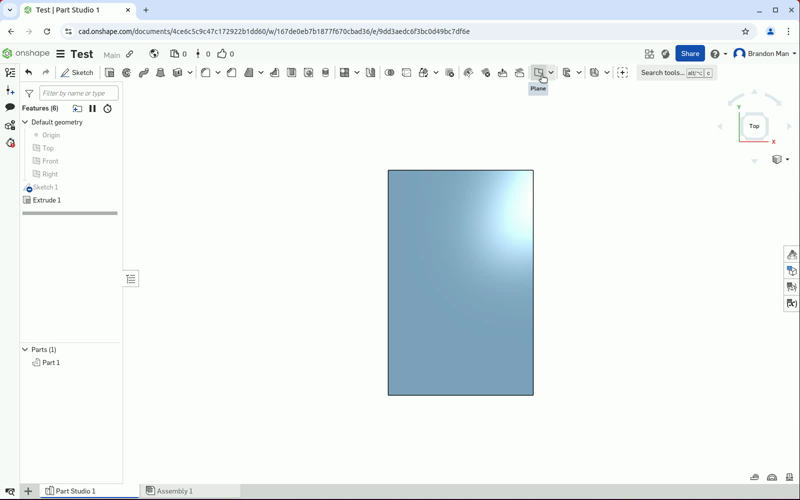
click(541, 75)
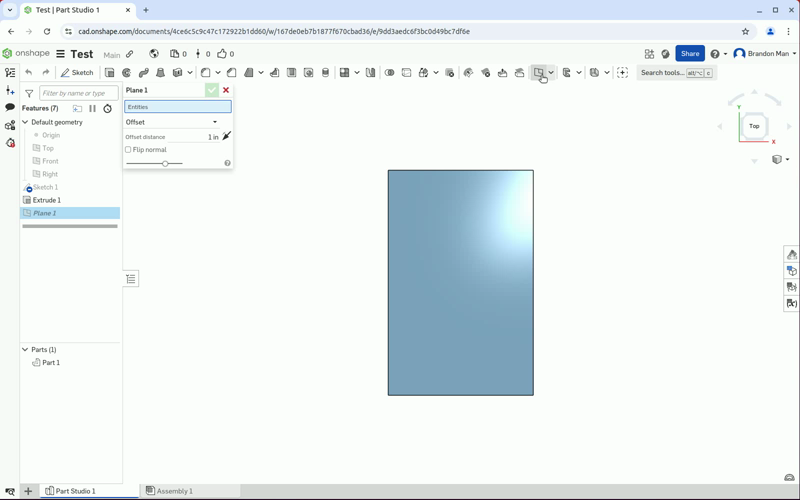
mouse_move(73, 150)
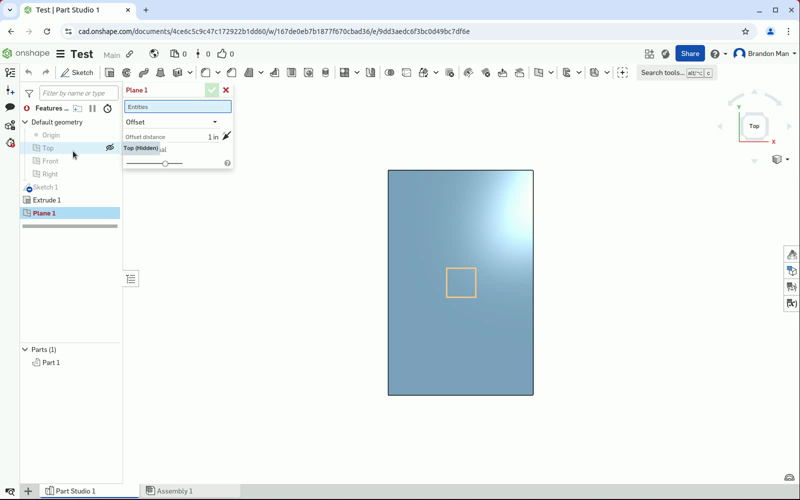
click(73, 150)
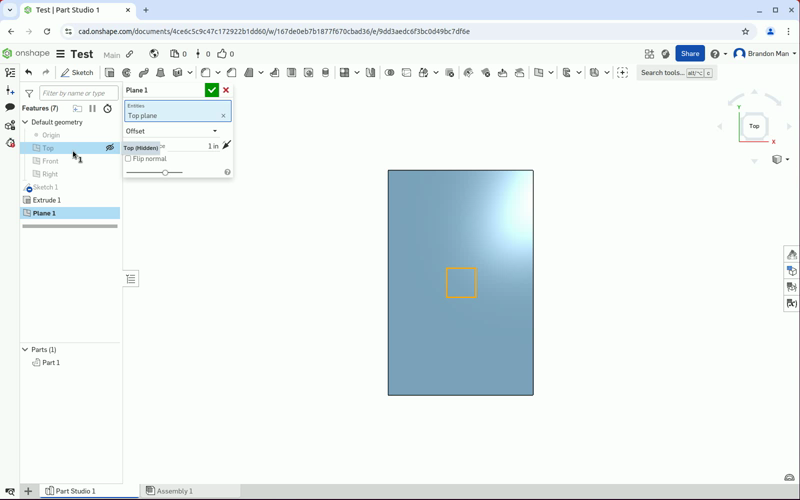
key(tab, 2)
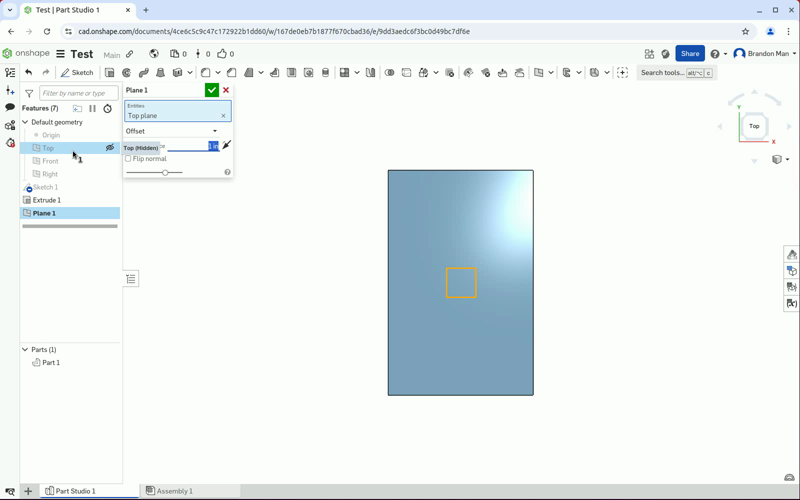
text(15.405)
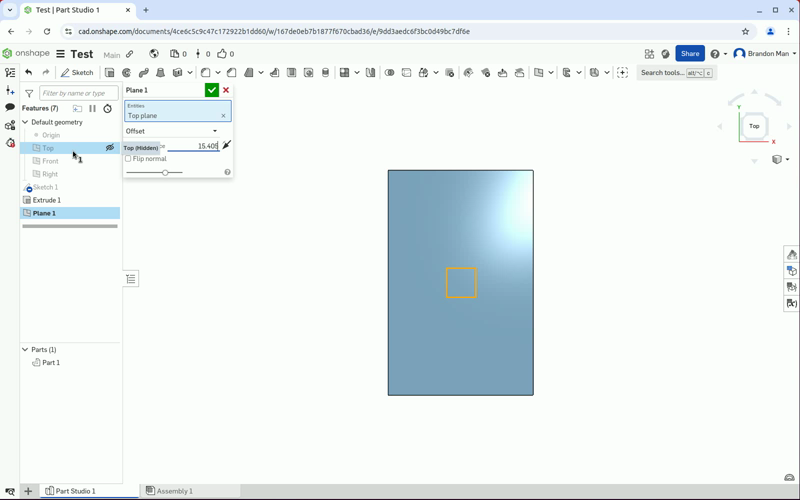
key(enter, 2)
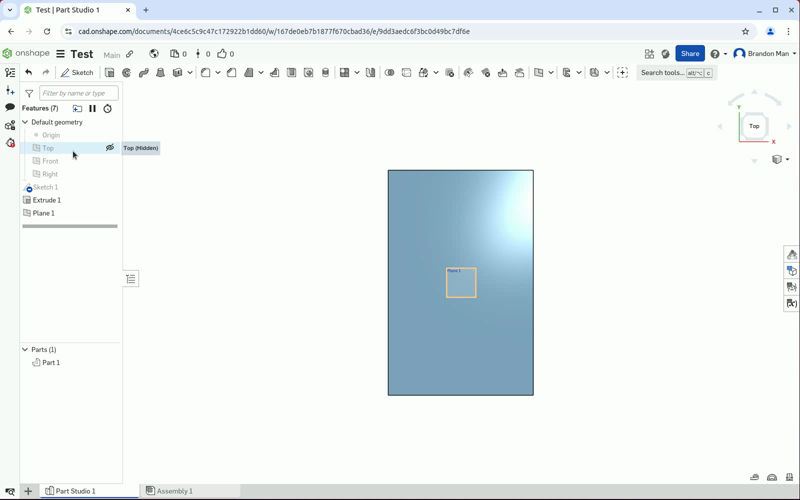
key(shift+s)
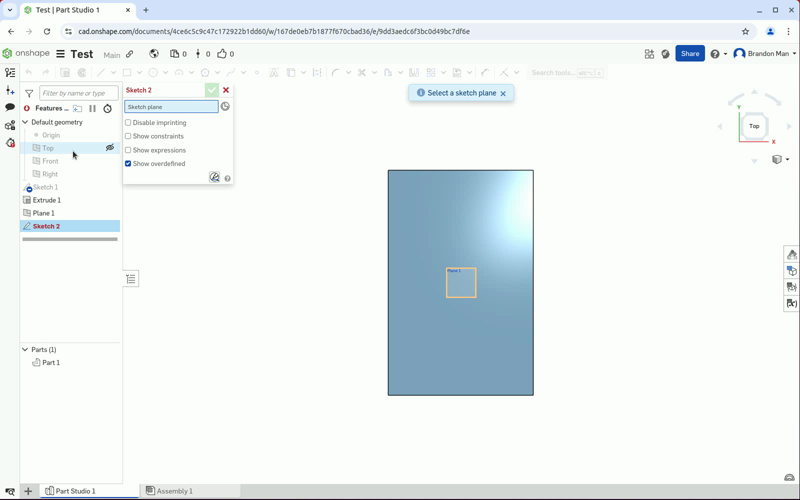
mouse_move(73, 215)
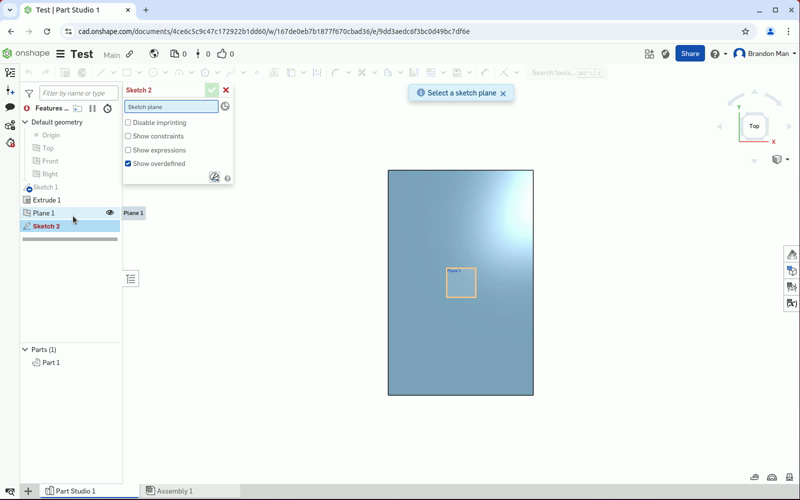
click(73, 215)
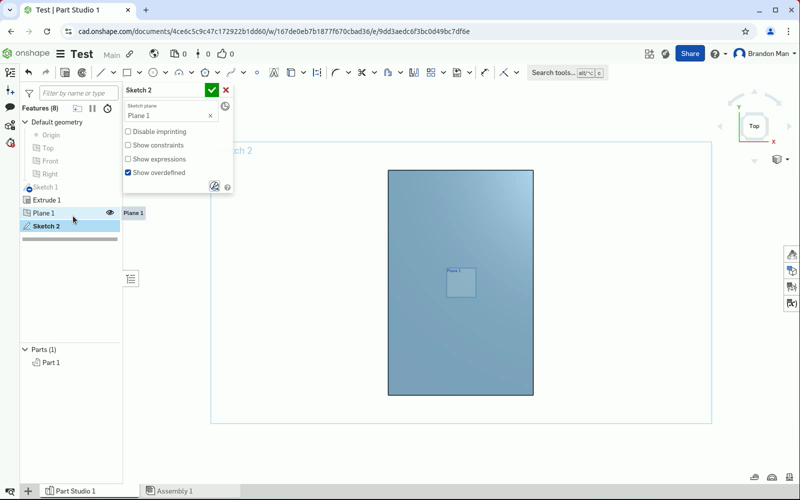
mouse_move(73, 352)
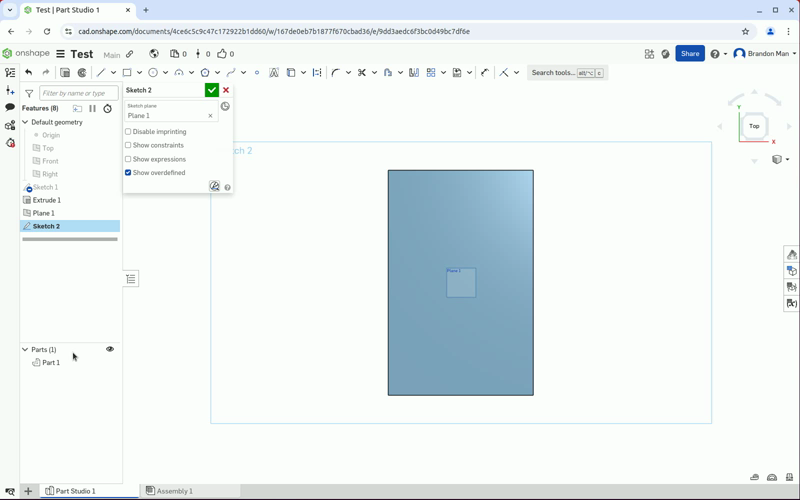
key(y)
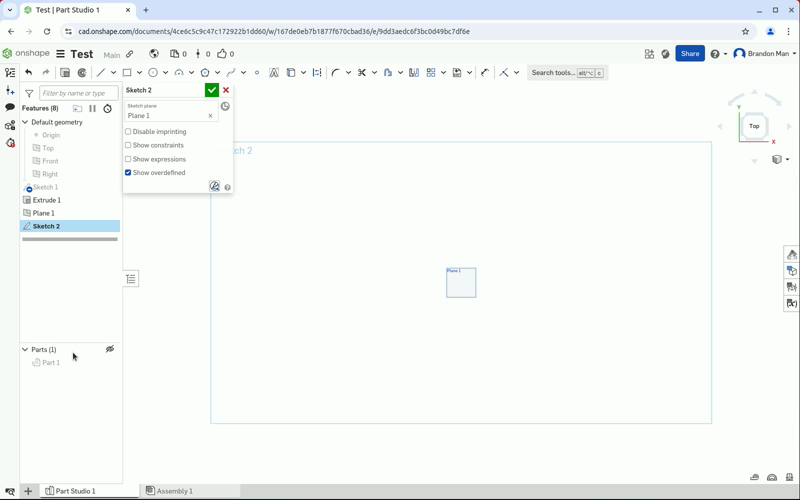
key(c)
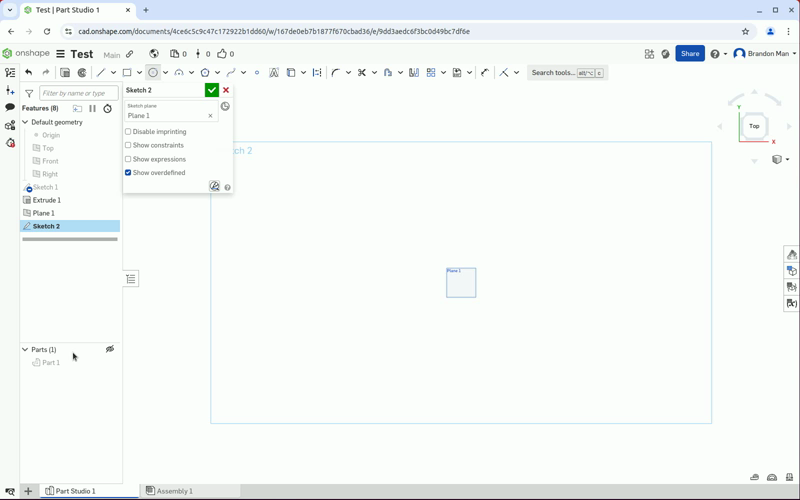
key_down(shift)
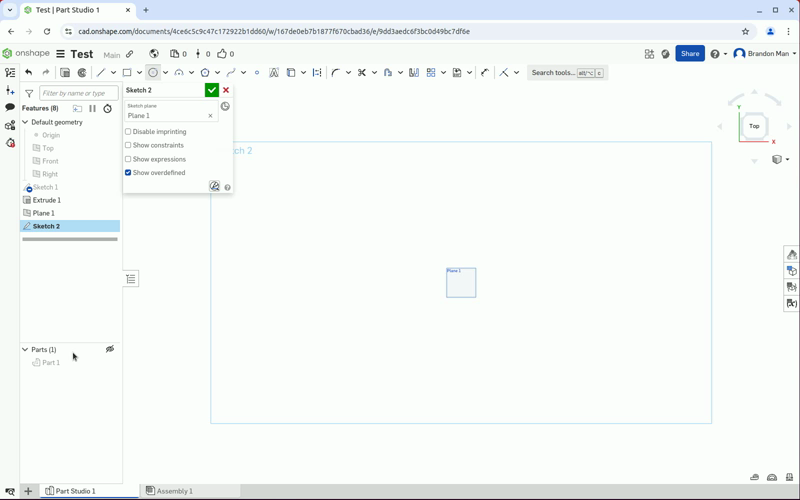
mouse_move(460, 282)
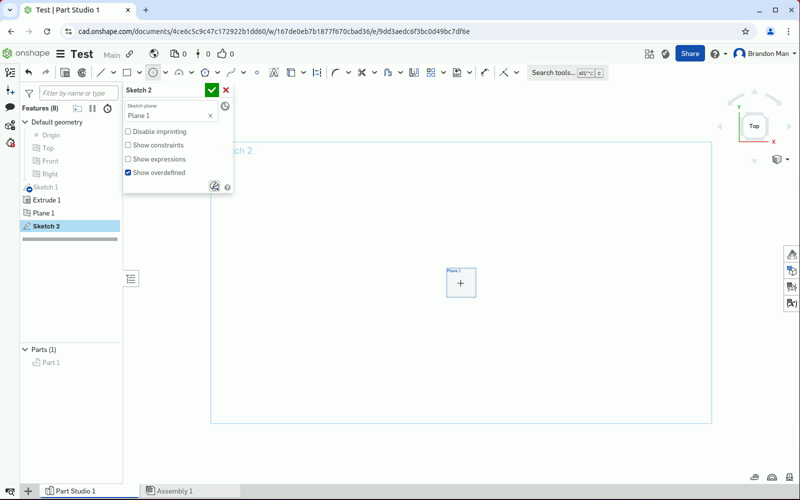
click(460, 282)
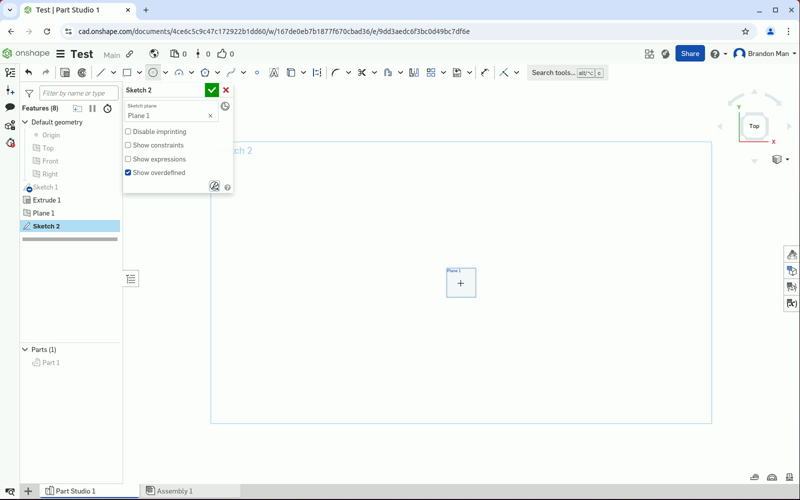
key_up(shift)
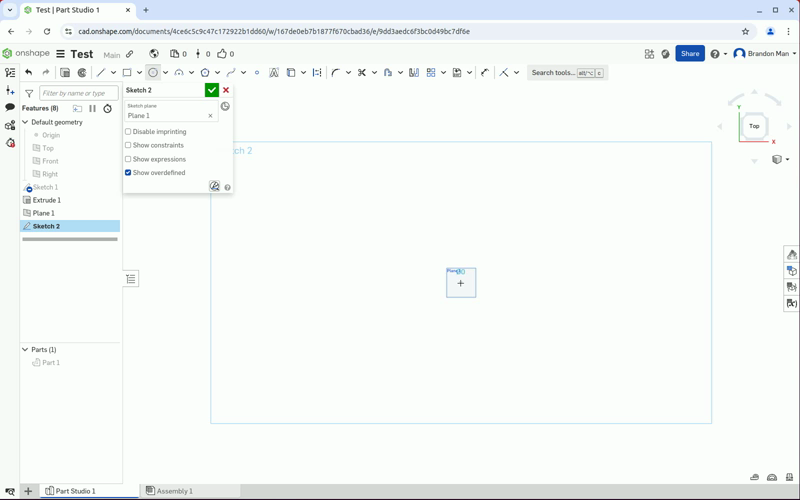
mouse_move(504, 282)
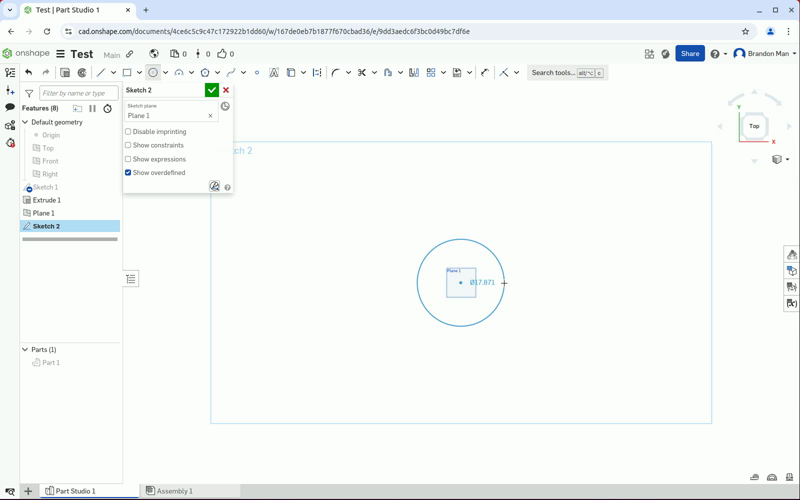
click(504, 282)
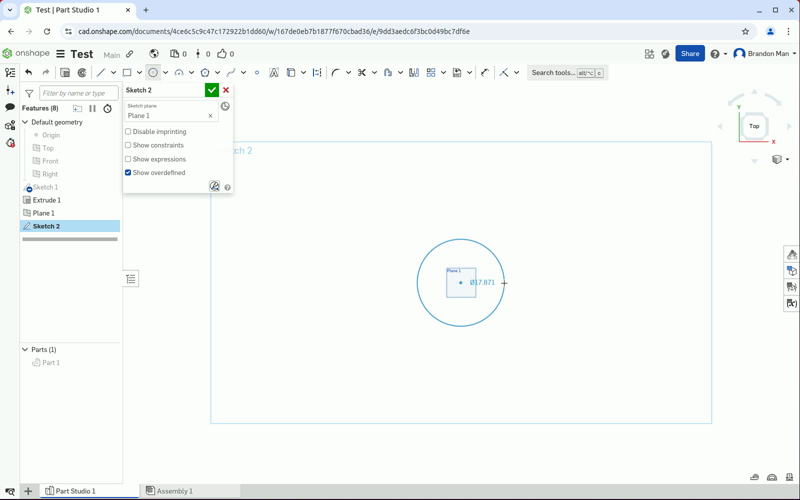
key(esc)
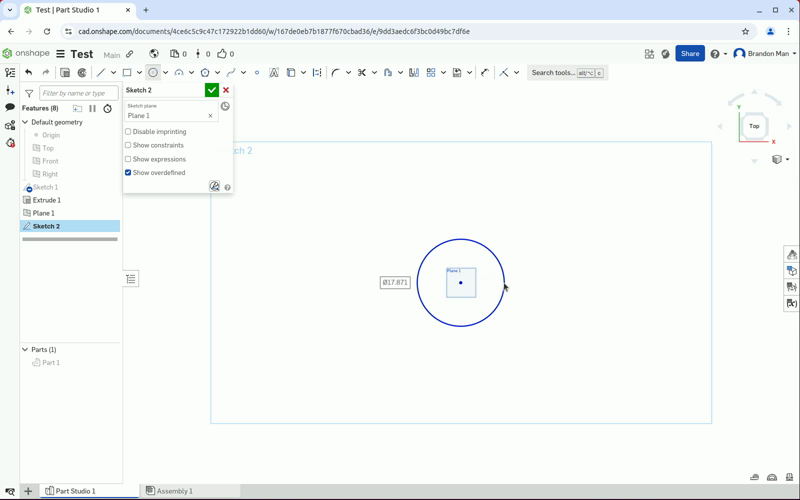
mouse_move(465, 306)
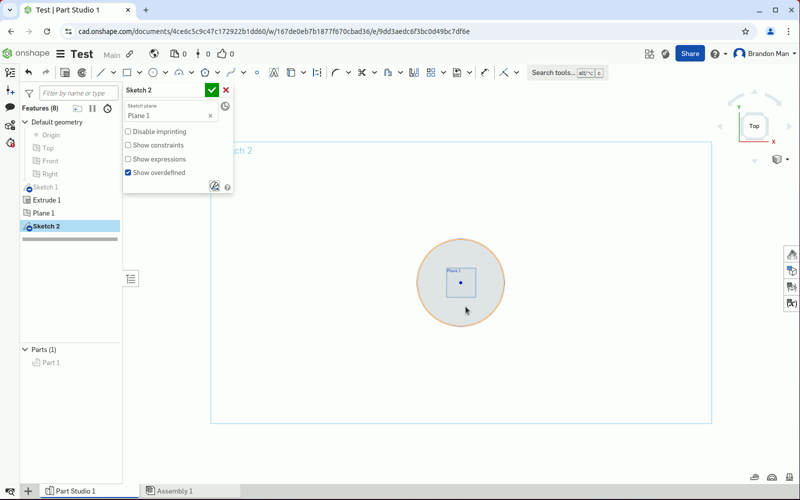
click(465, 306)
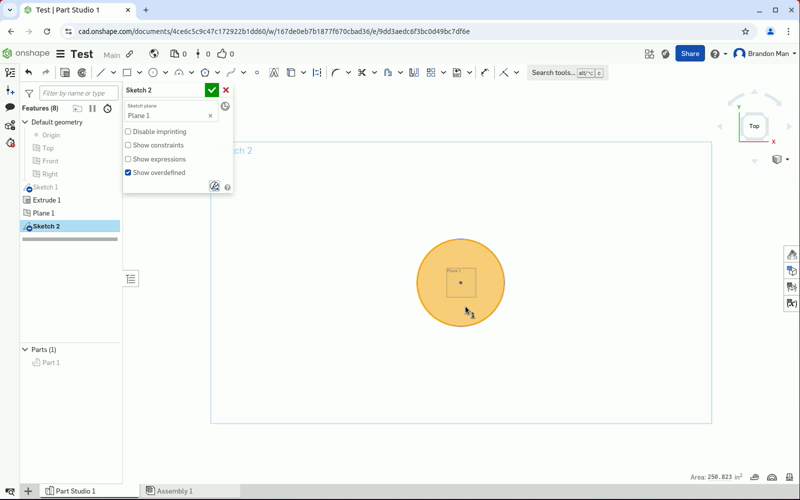
mouse_move(73, 352)
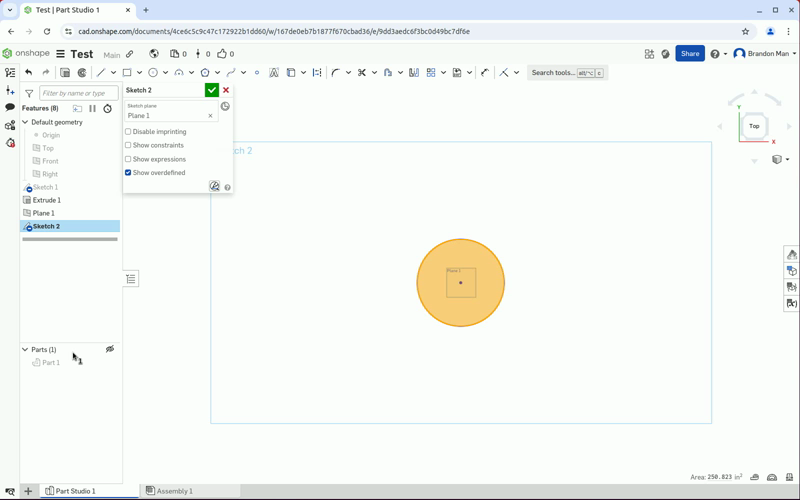
key(shift+y)
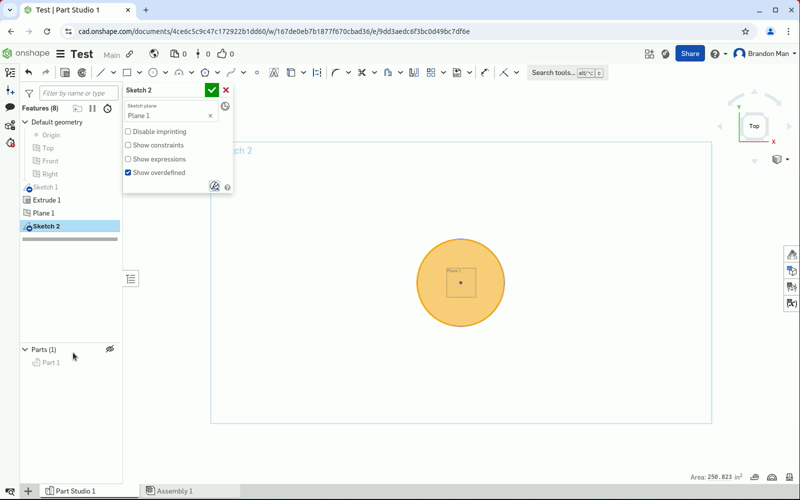
key(shift+e)
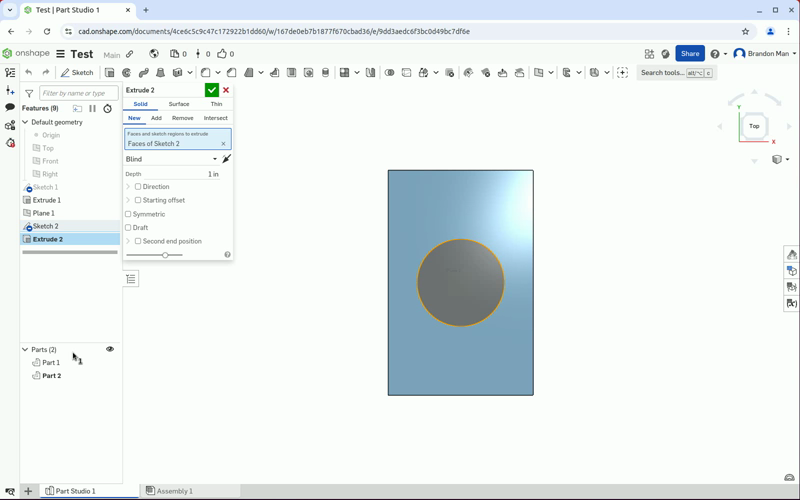
mouse_move(143, 106)
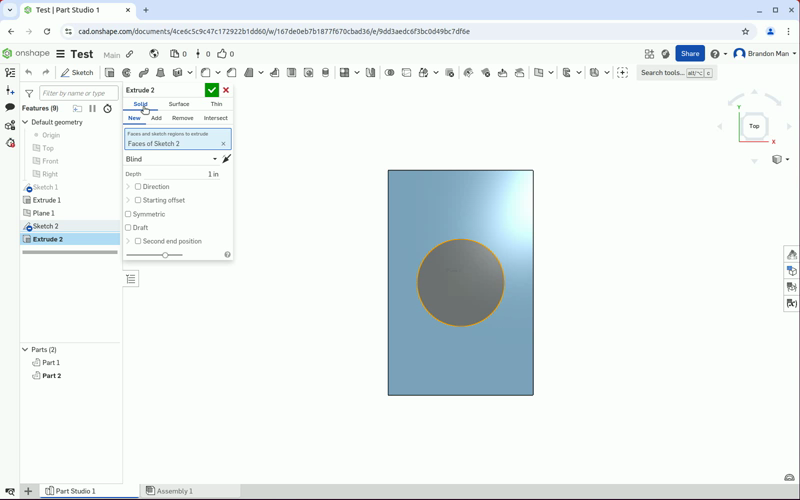
click(143, 106)
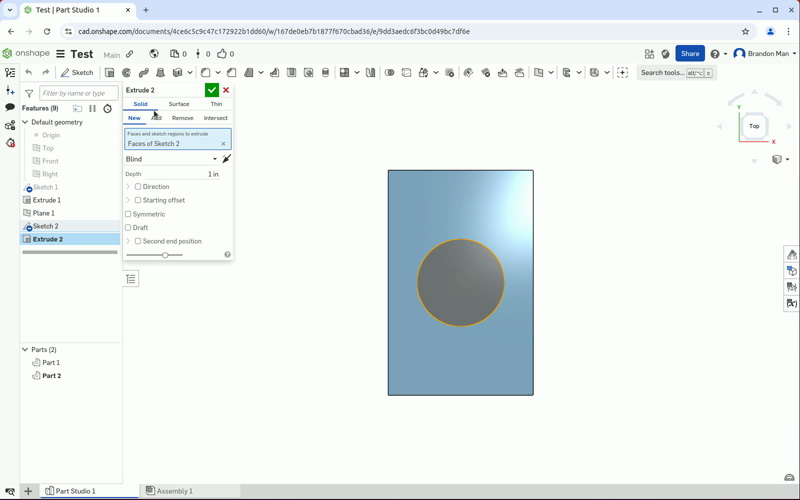
mouse_move(186, 120)
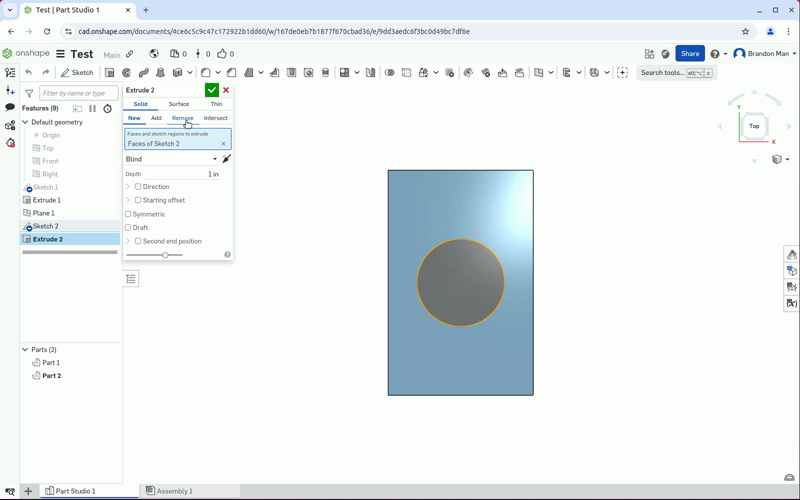
click(186, 120)
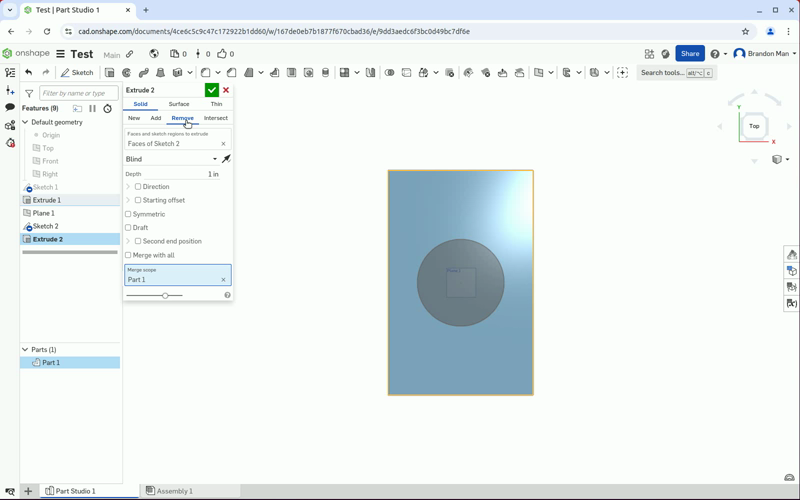
key(tab, 4)
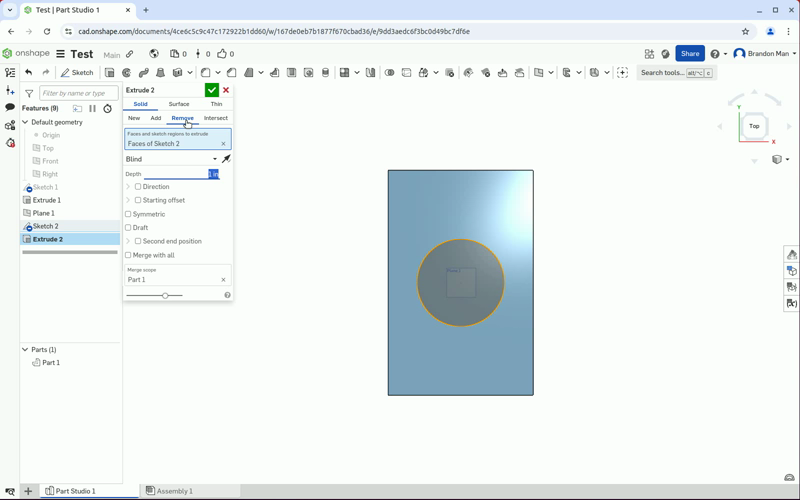
text(0.481)
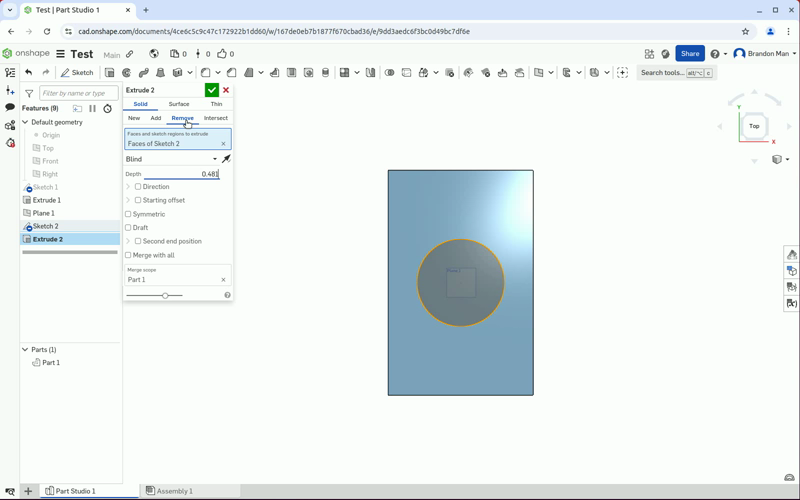
key(tab, 6)
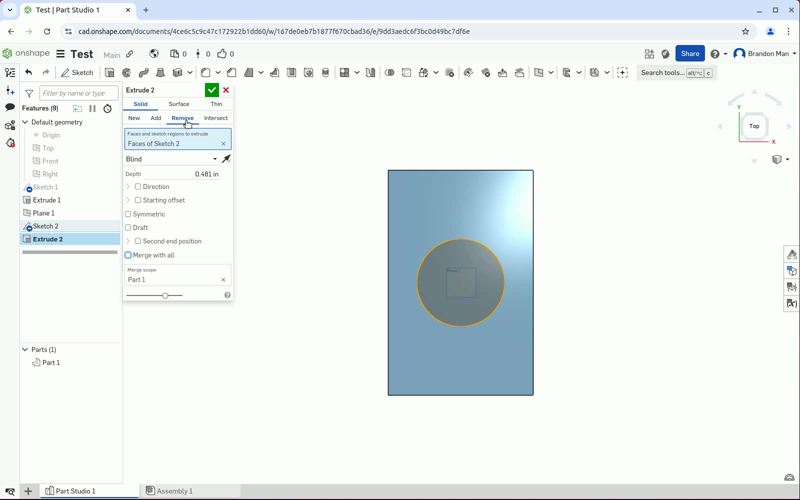
key(space)
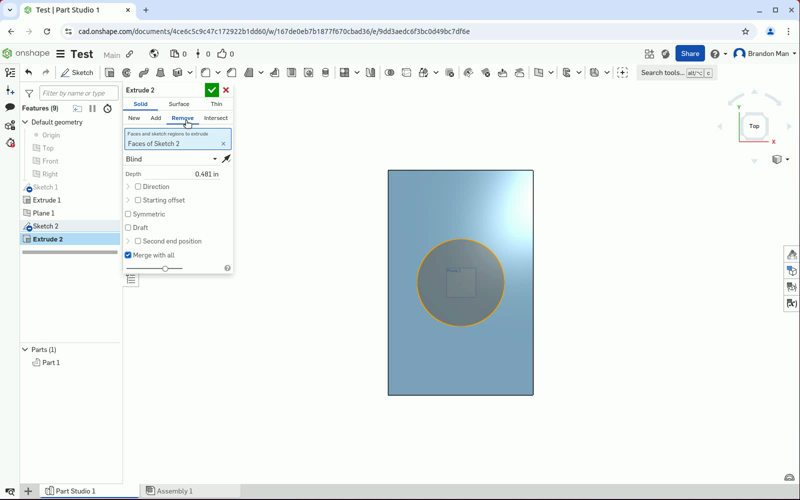
key(enter)
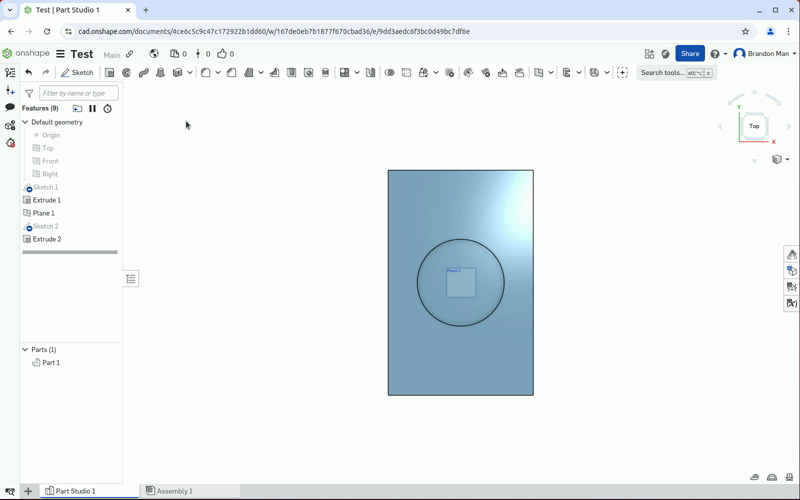
key(shift+h)
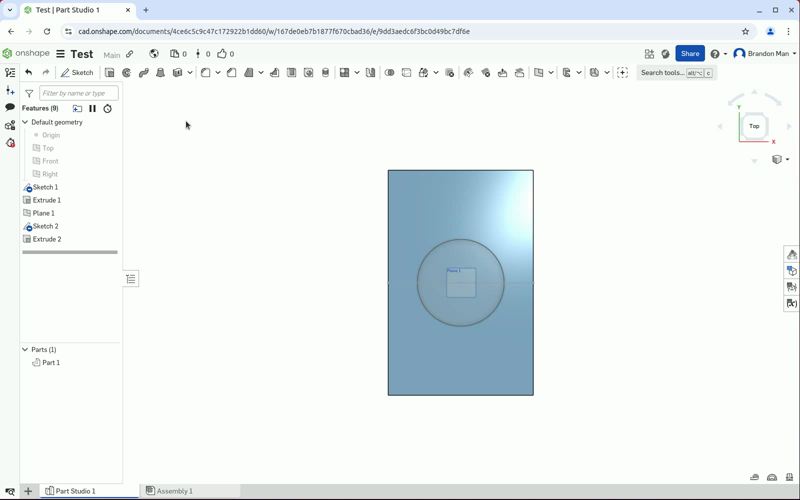
key(shift+h)
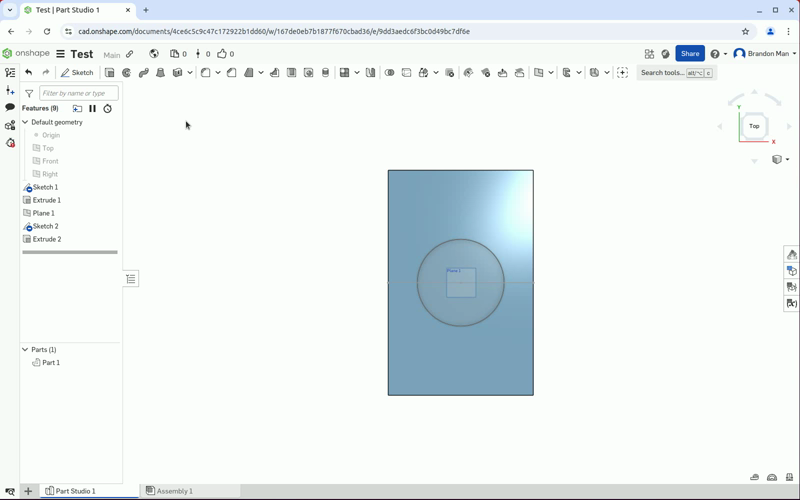
key(shift+7)
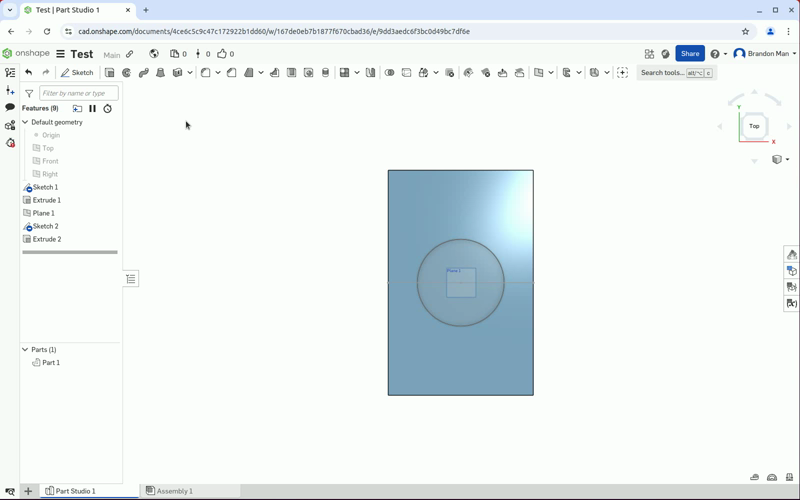
key(up, 3)
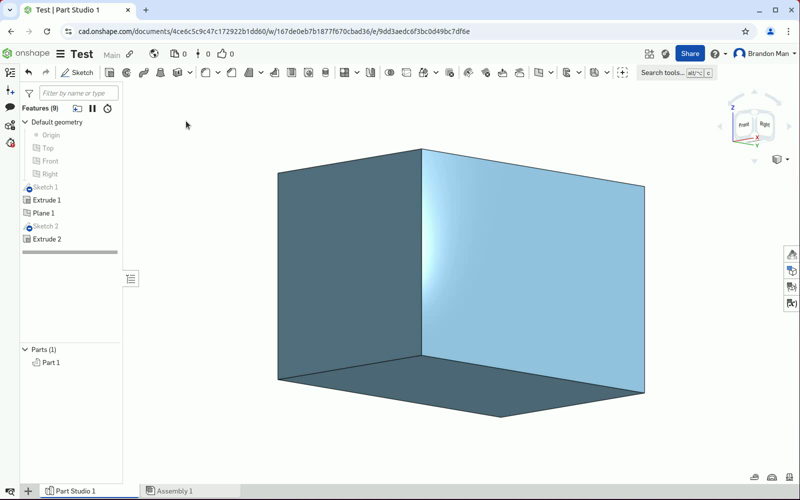
key(left, 3)
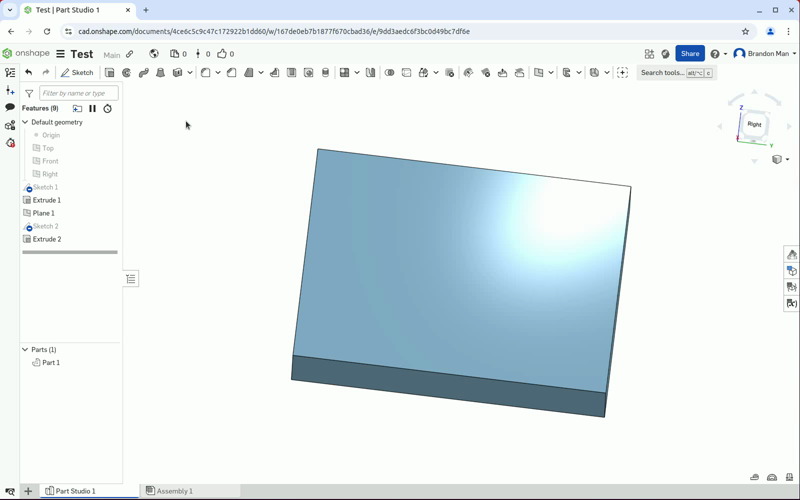
key(right, 3)
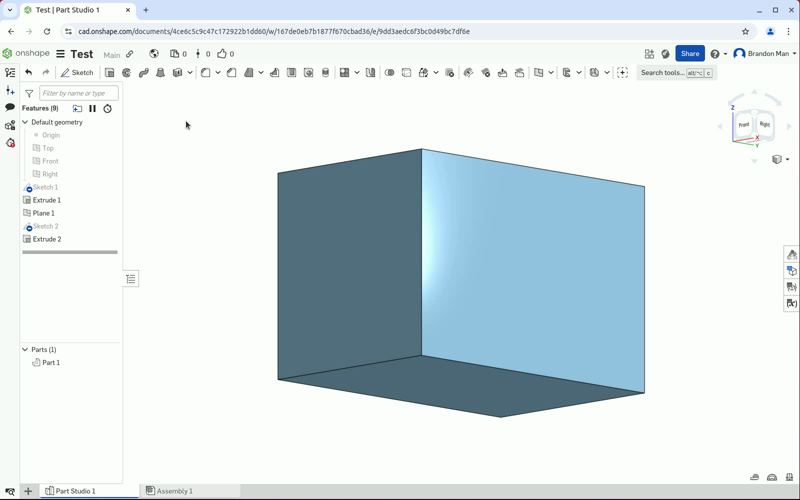
key(down, 3)
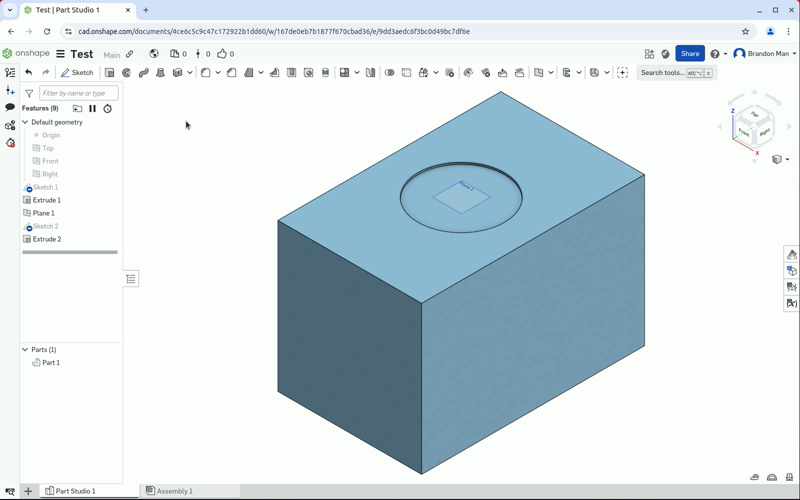
mouse_move(73, 189)
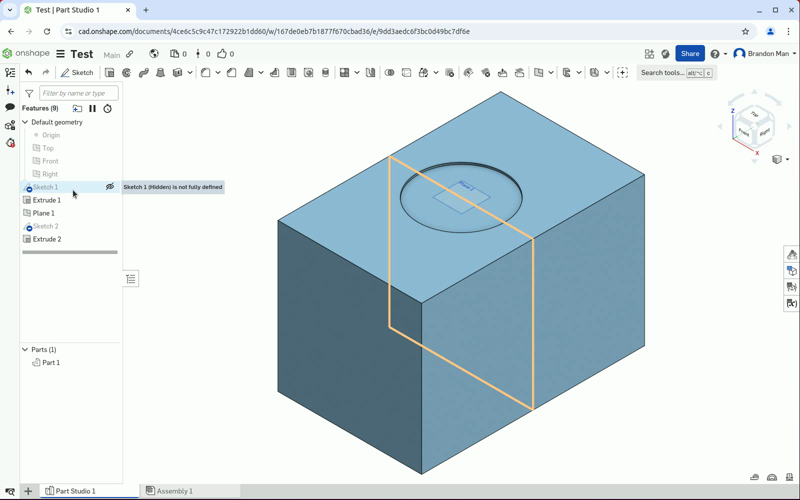
click(73, 189)